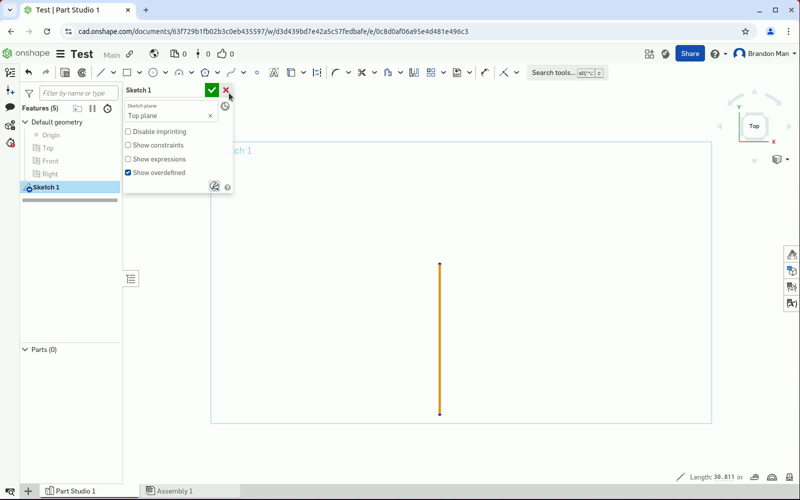
key(shift+h)
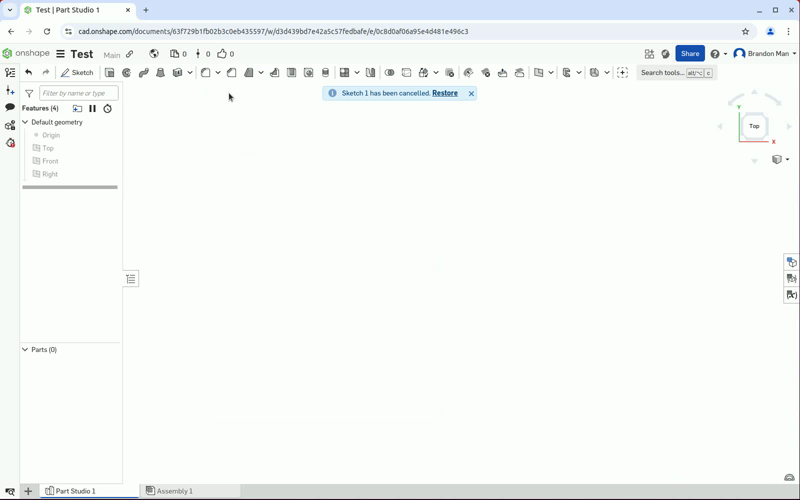
mouse_move(73, 352)
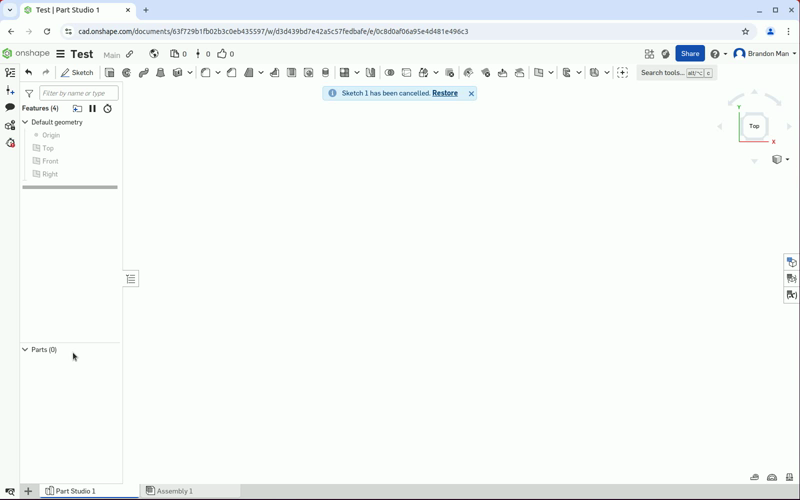
key(y)
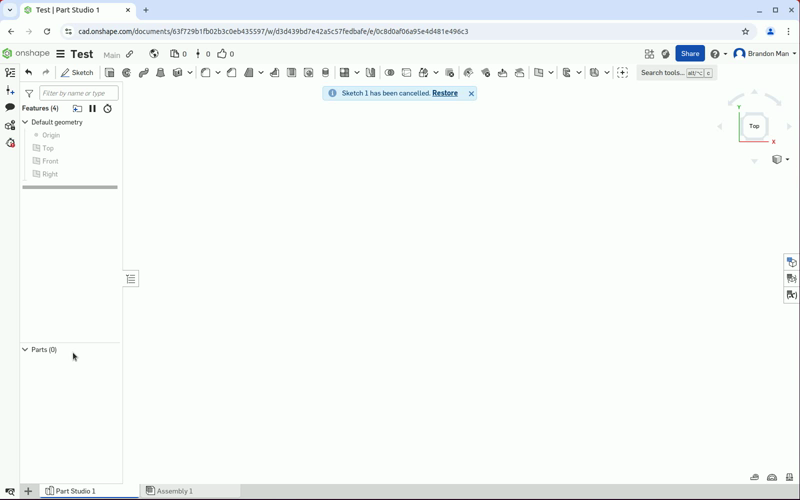
key(shift+p)
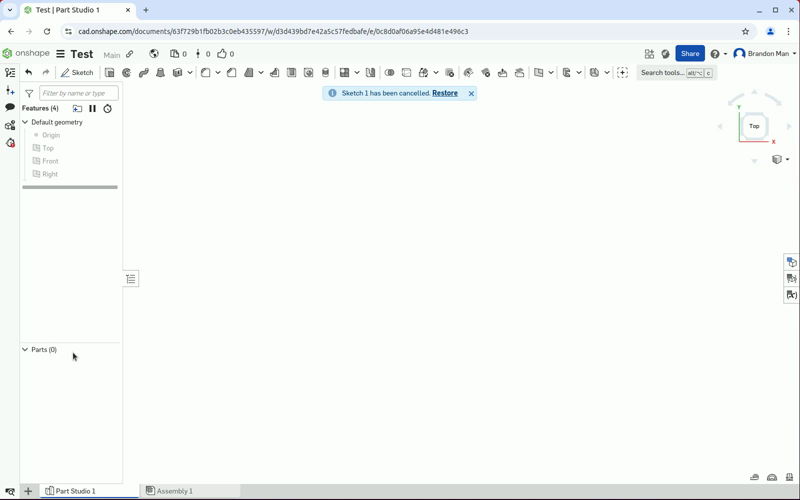
key(space)
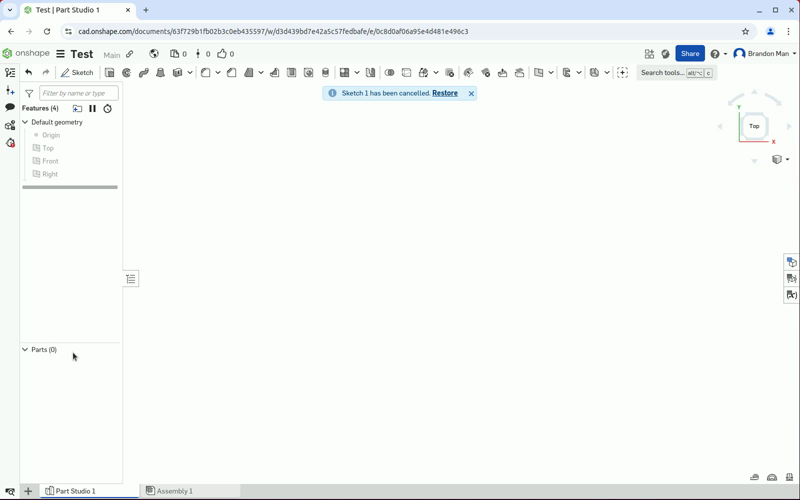
key_down(shift)
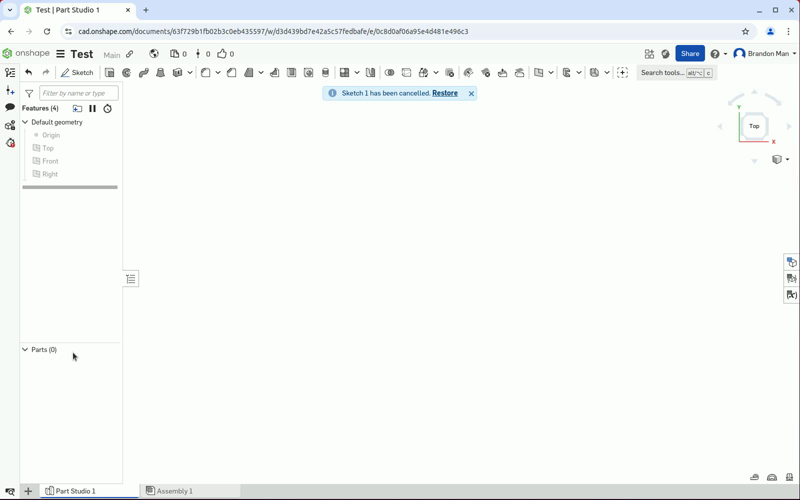
key(up)
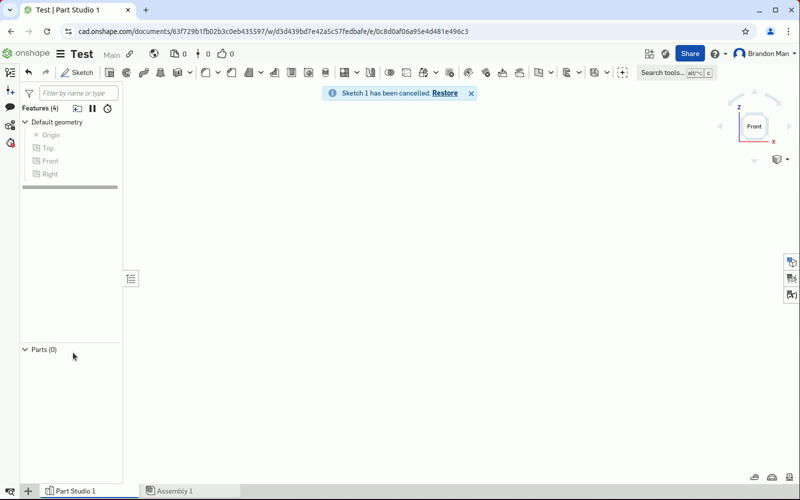
key_up(shift)
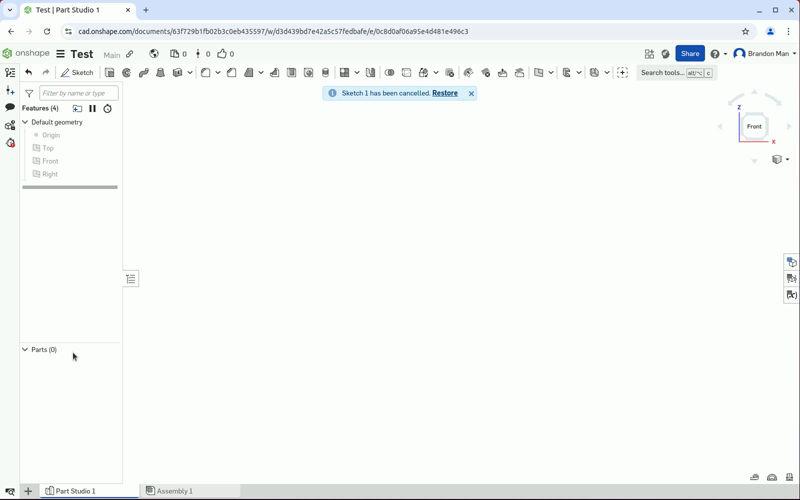
mouse_move(73, 352)
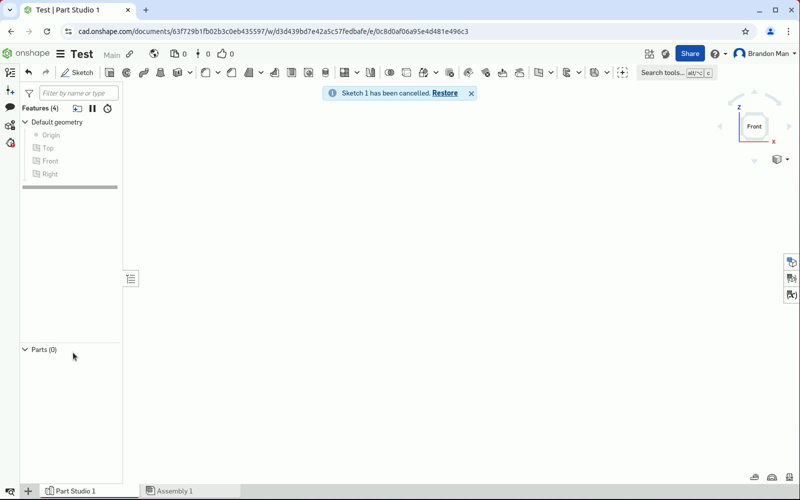
key(shift+y)
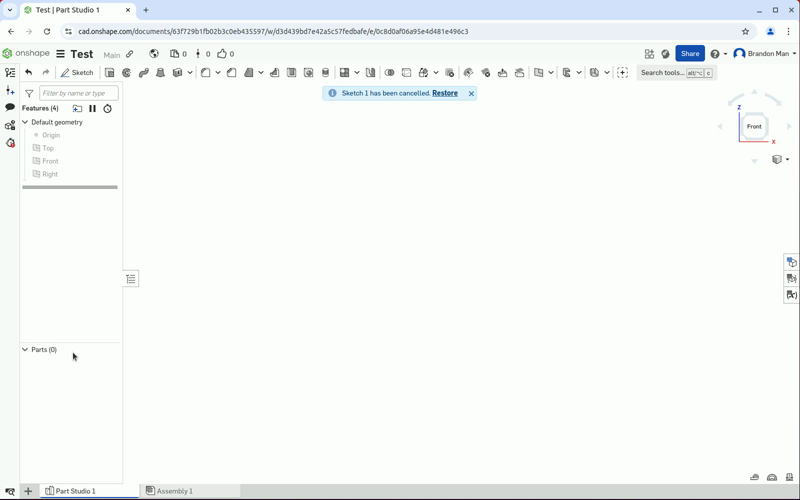
key(shift+s)
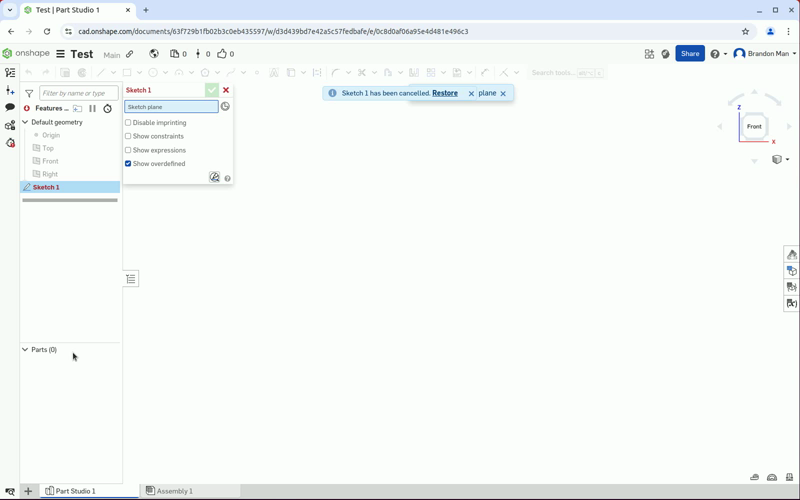
mouse_move(73, 163)
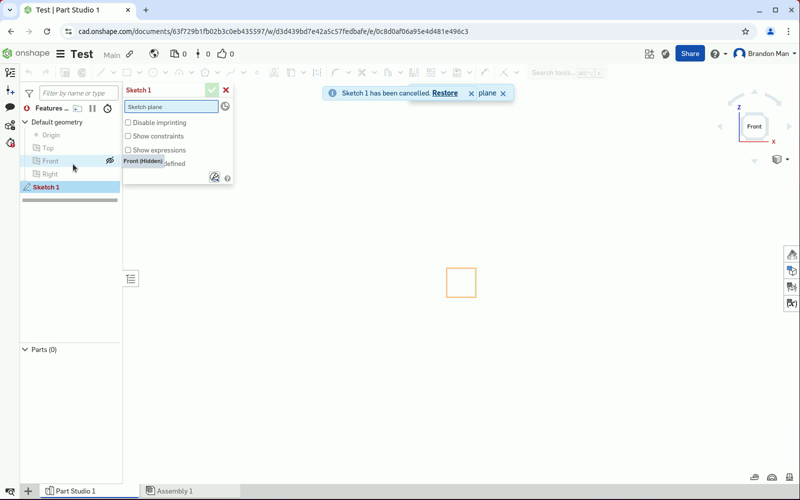
click(73, 163)
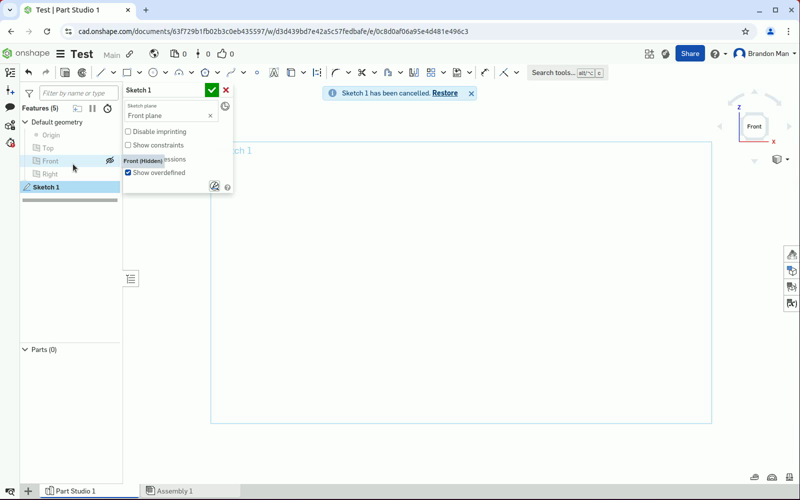
mouse_move(73, 352)
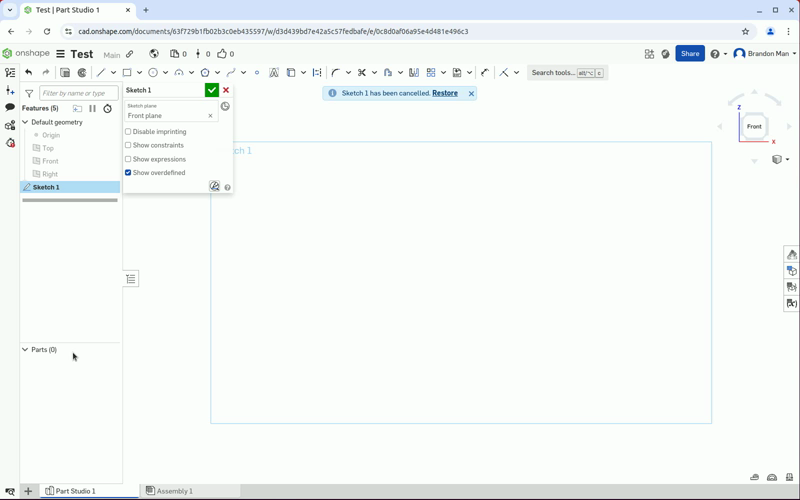
key(y)
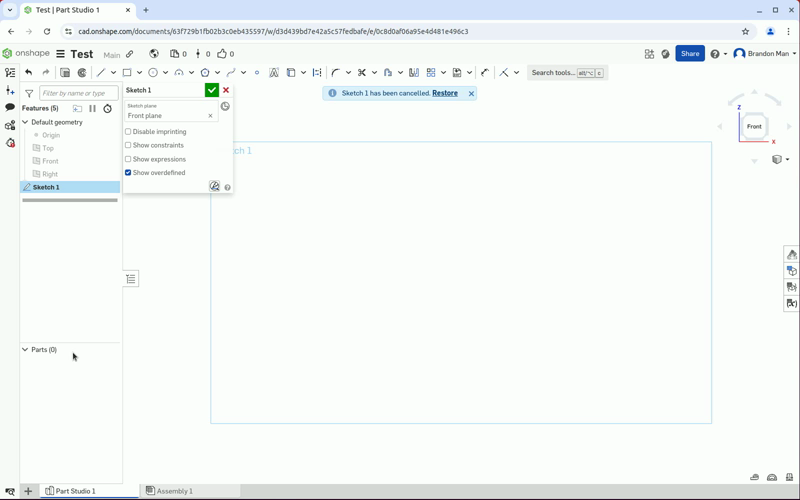
key(l)
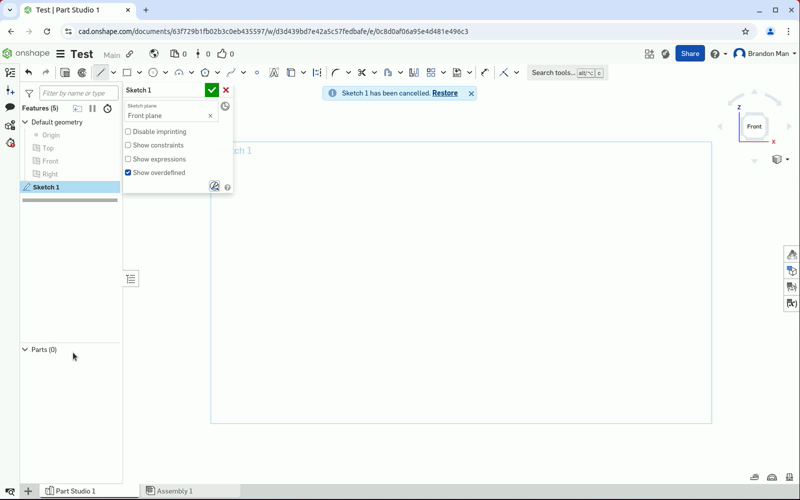
key_down(shift)
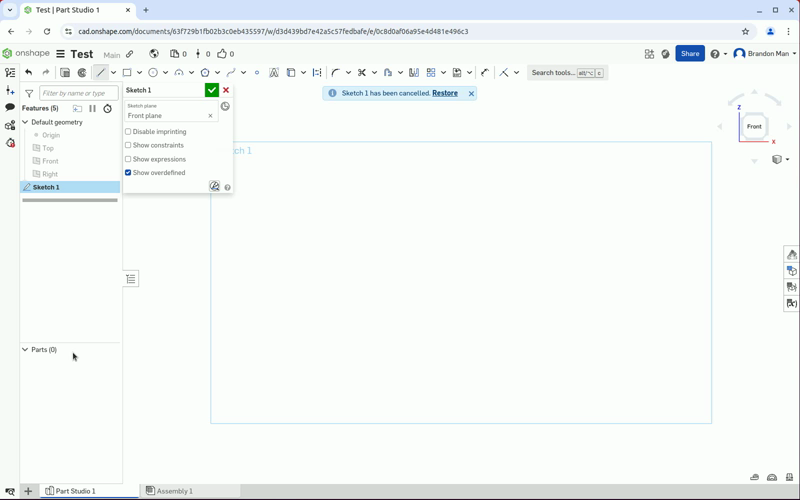
mouse_move(460, 282)
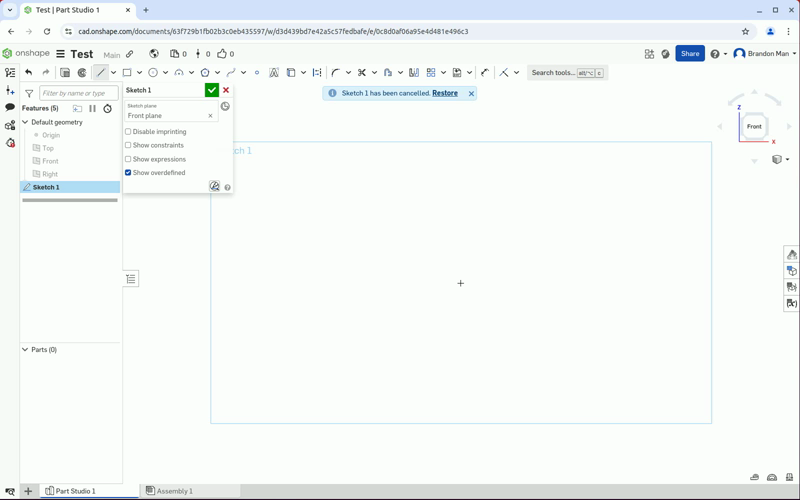
click(460, 282)
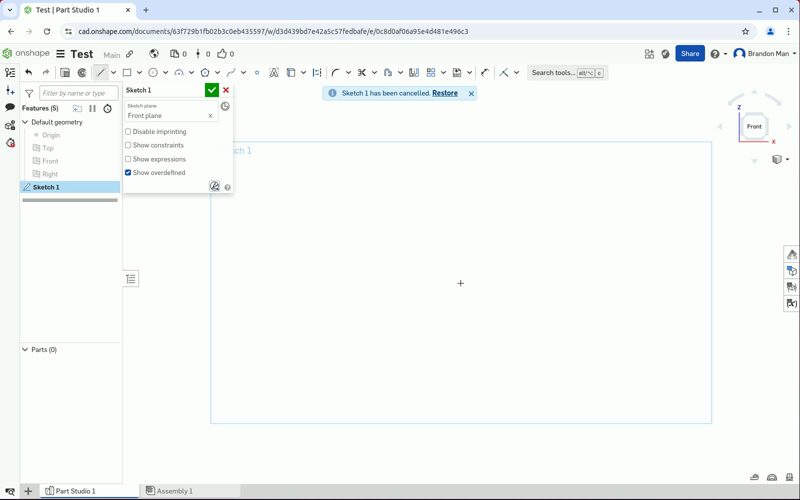
key_up(shift)
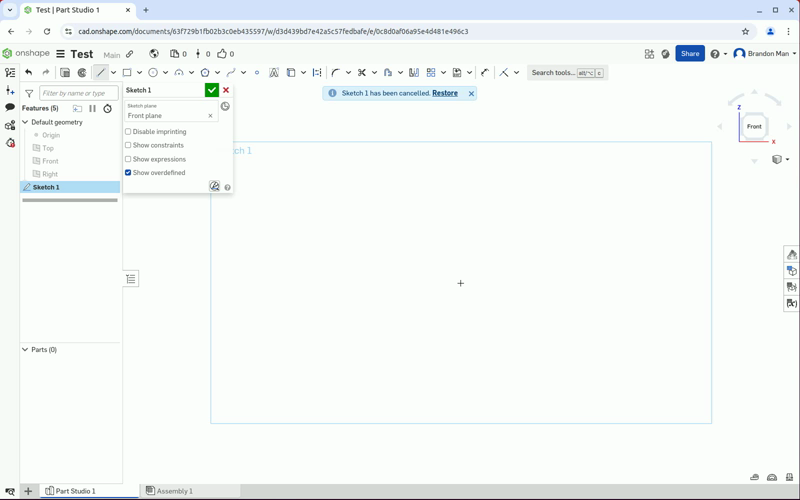
key_down(shift)
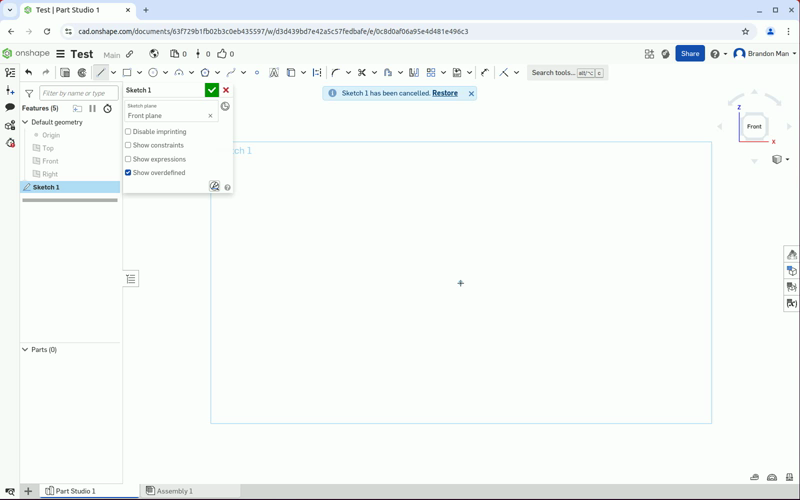
mouse_move(573, 282)
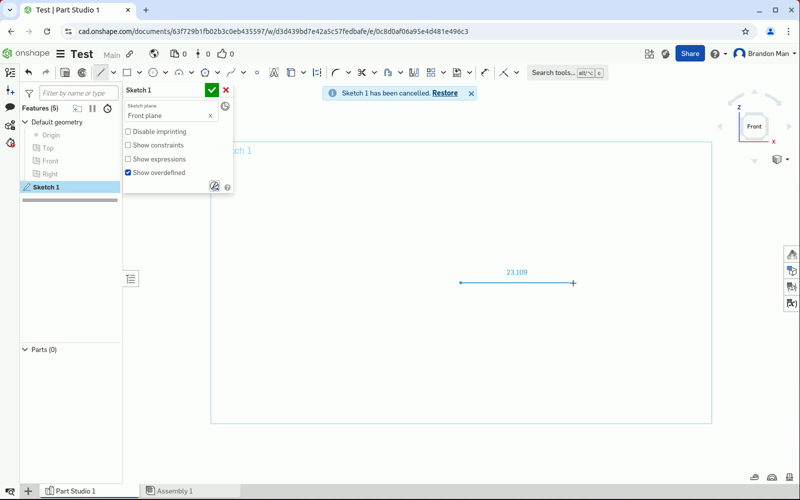
click(573, 282)
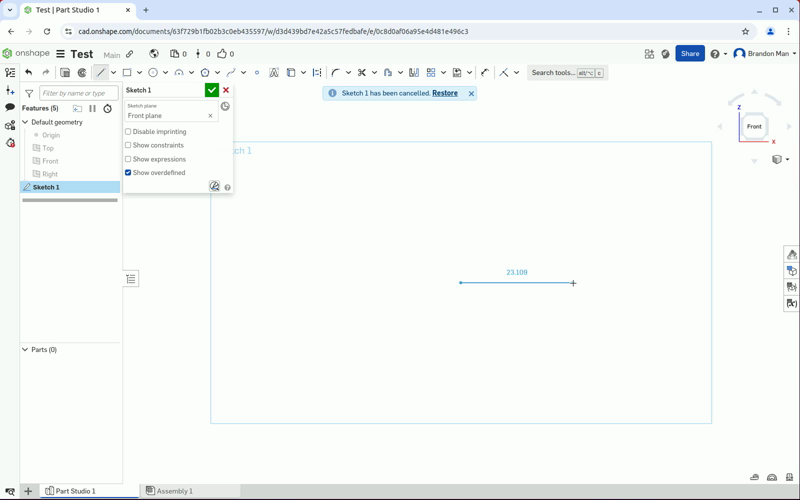
key_up(shift)
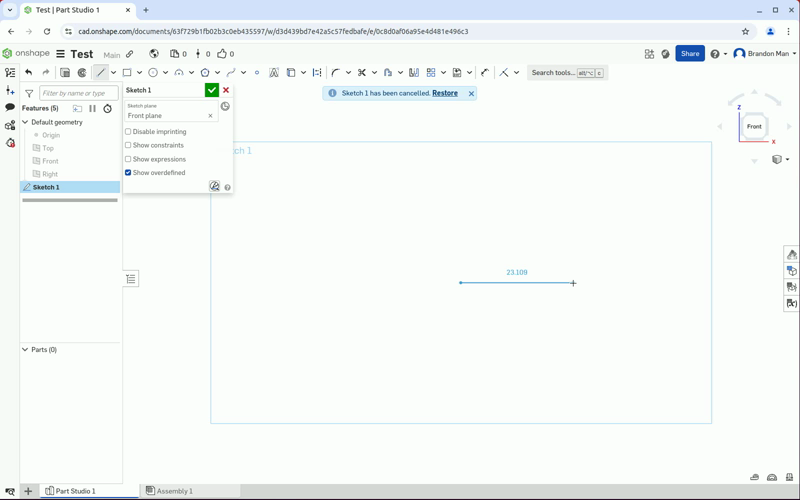
key_down(shift)
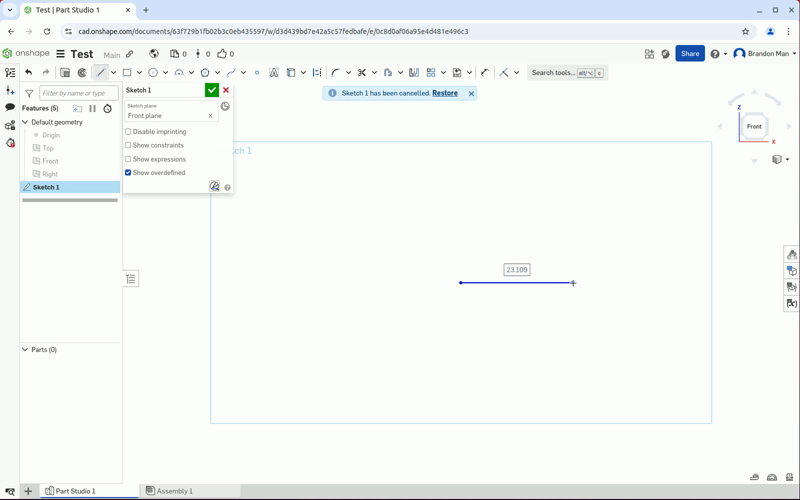
mouse_move(589, 282)
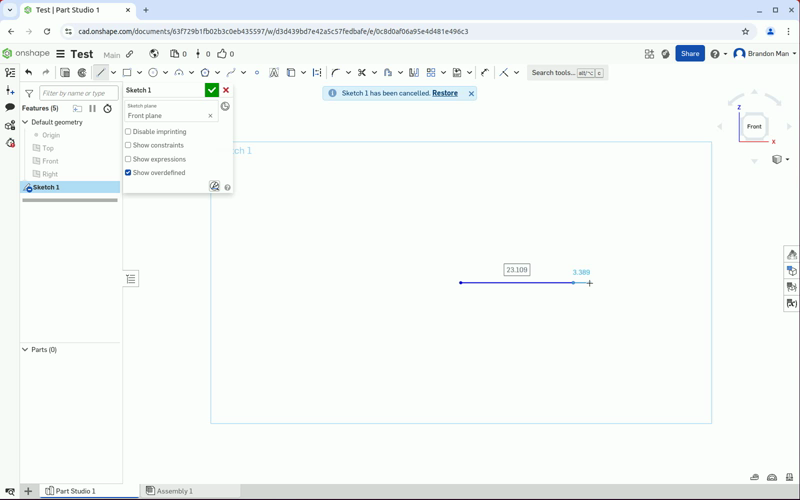
mouse_move(573, 242)
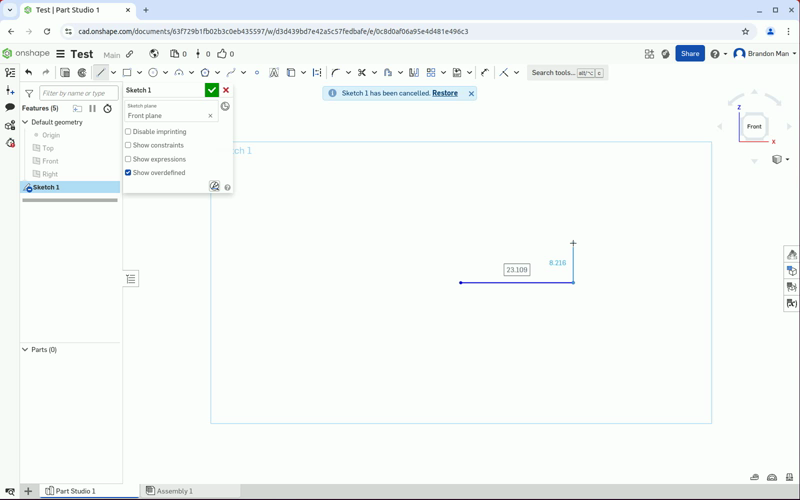
click(573, 242)
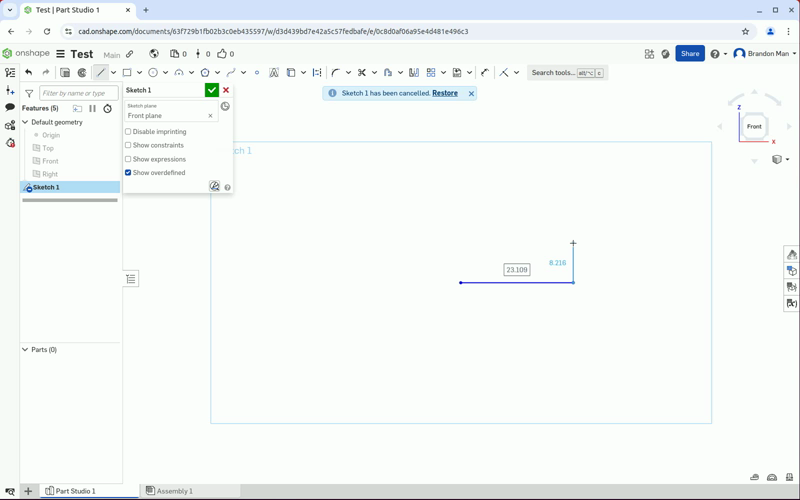
key_up(shift)
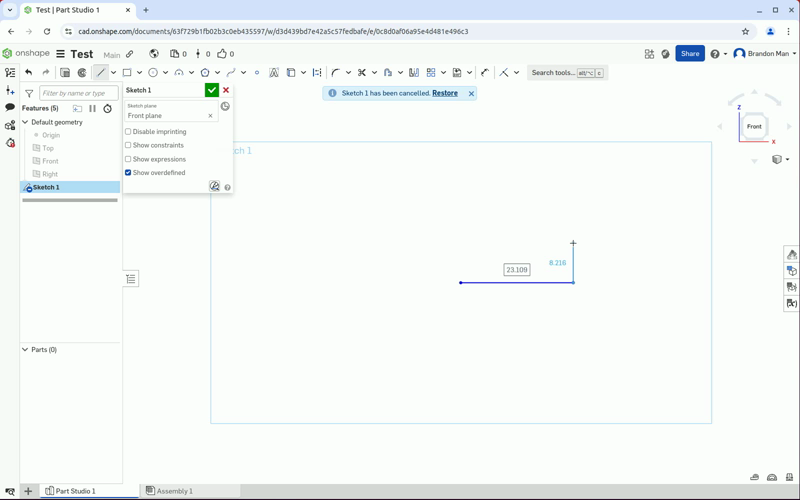
key_down(shift)
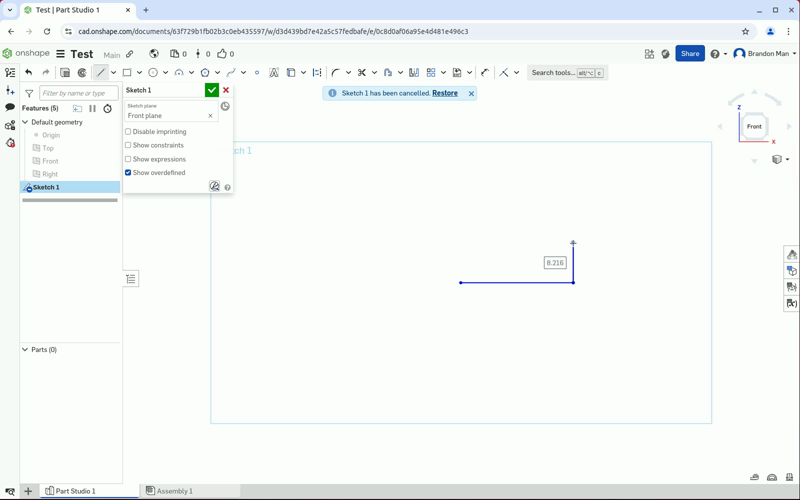
mouse_move(460, 242)
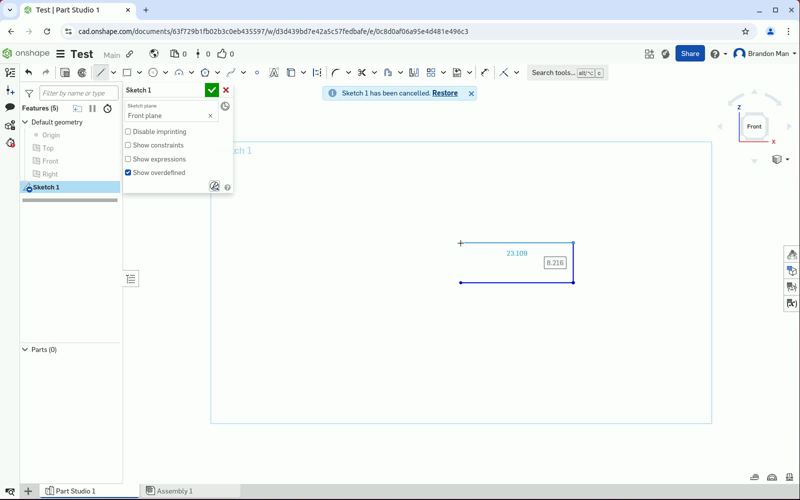
click(460, 242)
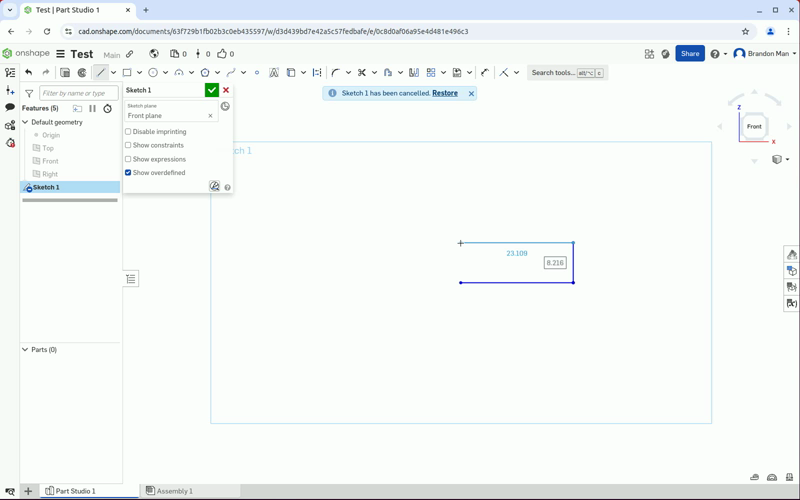
key_up(shift)
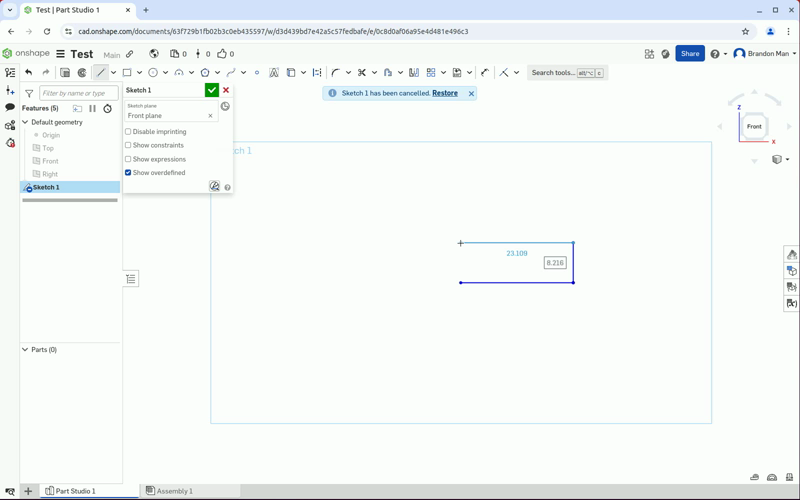
mouse_move(490, 242)
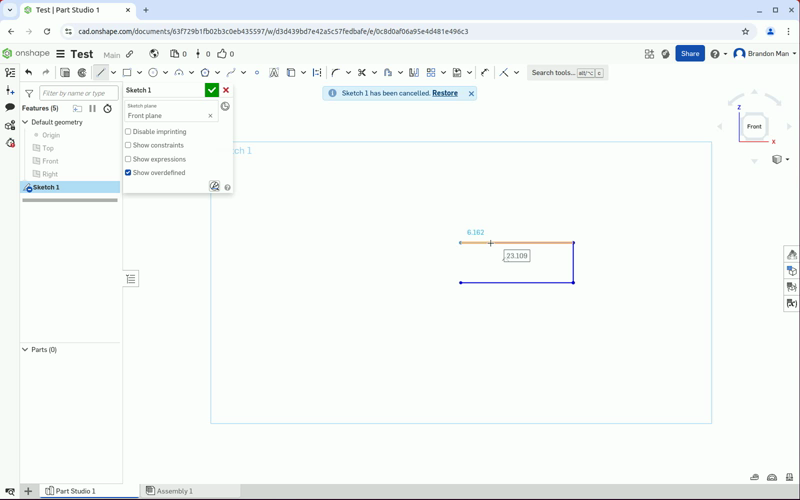
key_down(shift)
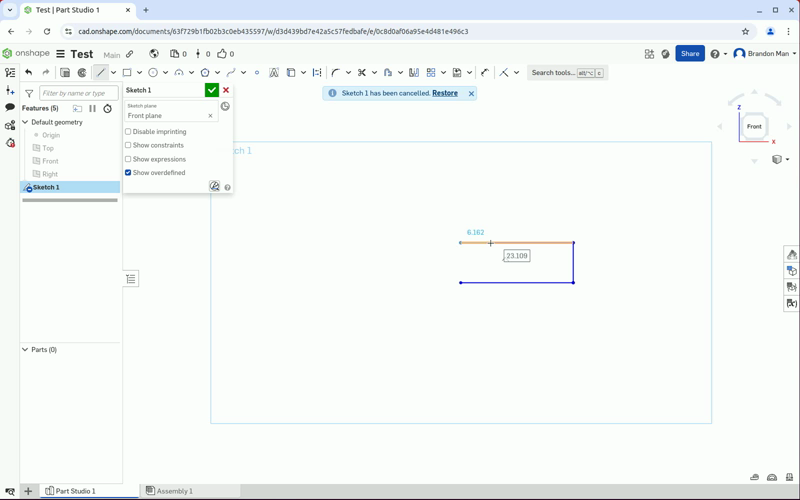
mouse_move(460, 282)
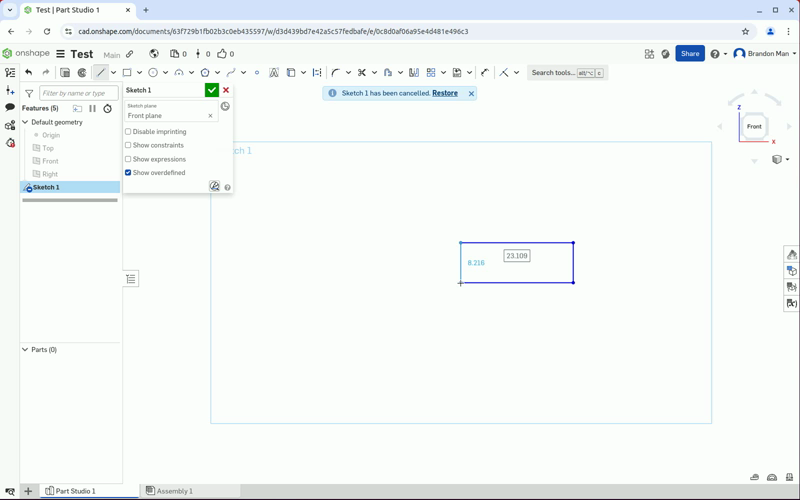
key_up(shift)
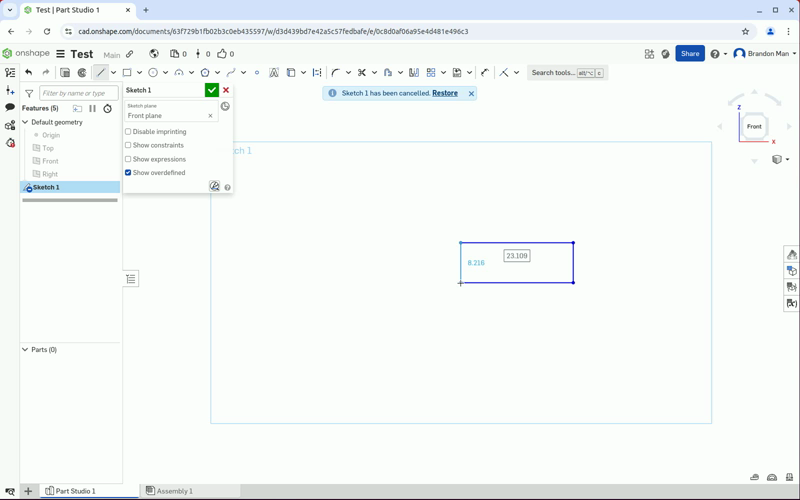
click(460, 282)
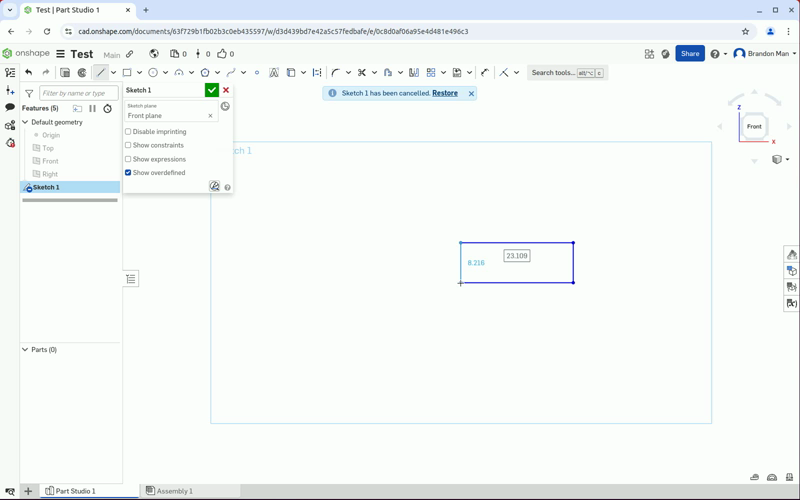
key(esc)
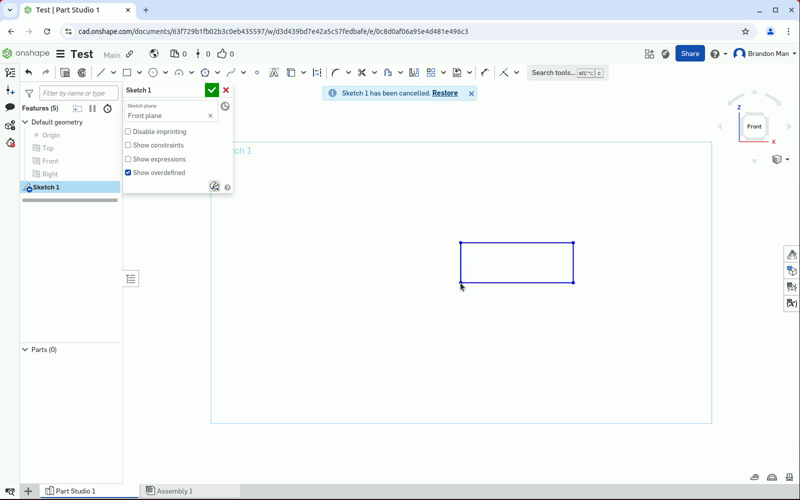
mouse_move(518, 258)
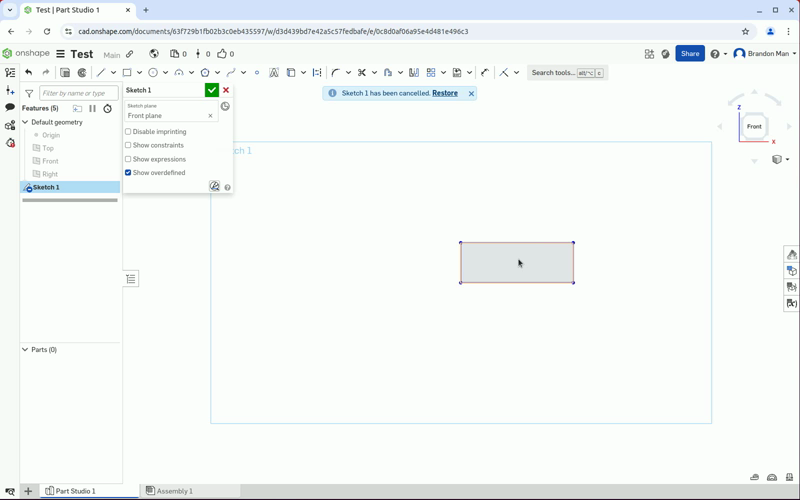
click(518, 258)
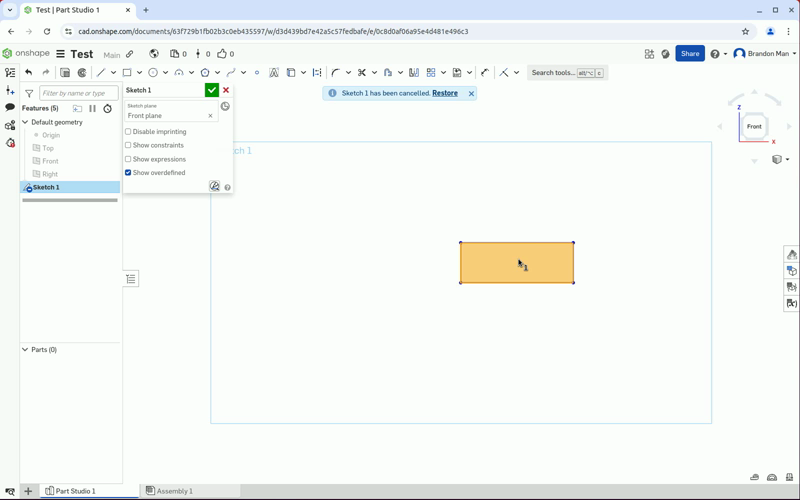
mouse_move(73, 352)
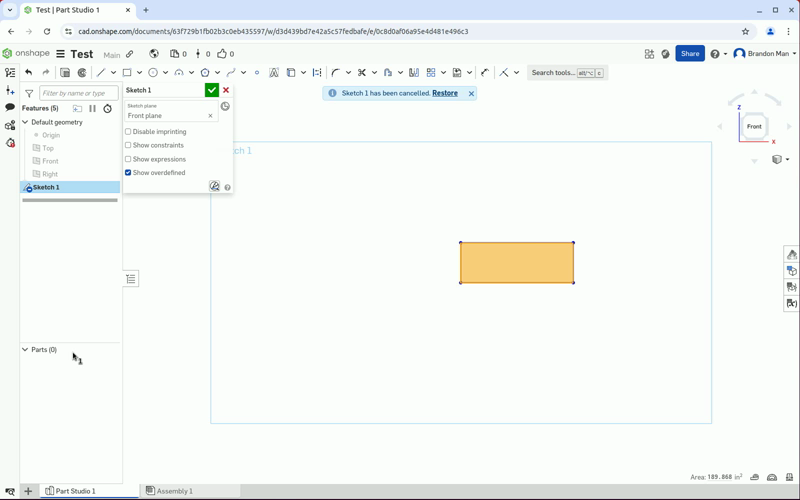
key(shift+y)
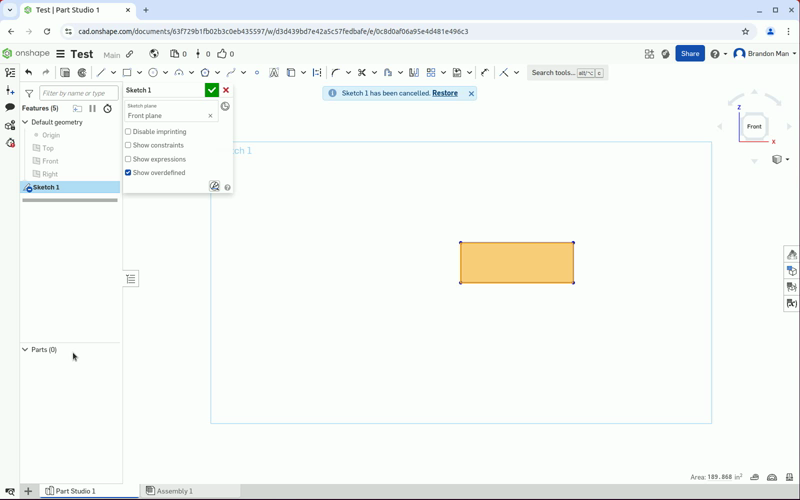
key(shift+e)
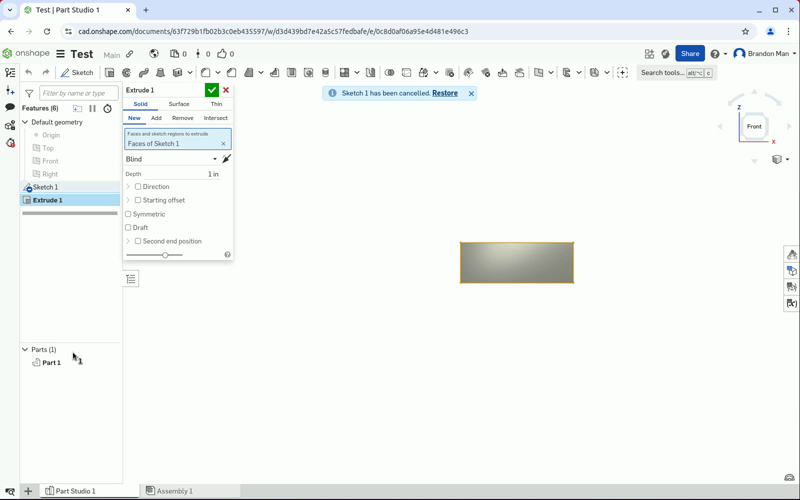
mouse_move(143, 106)
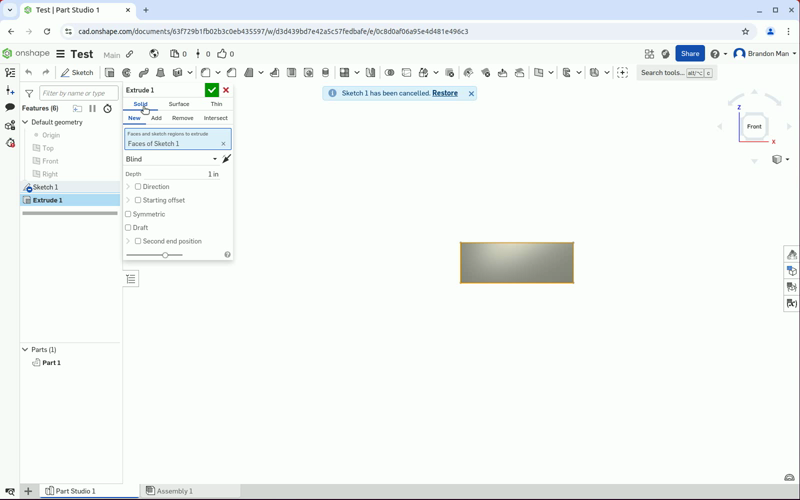
click(143, 106)
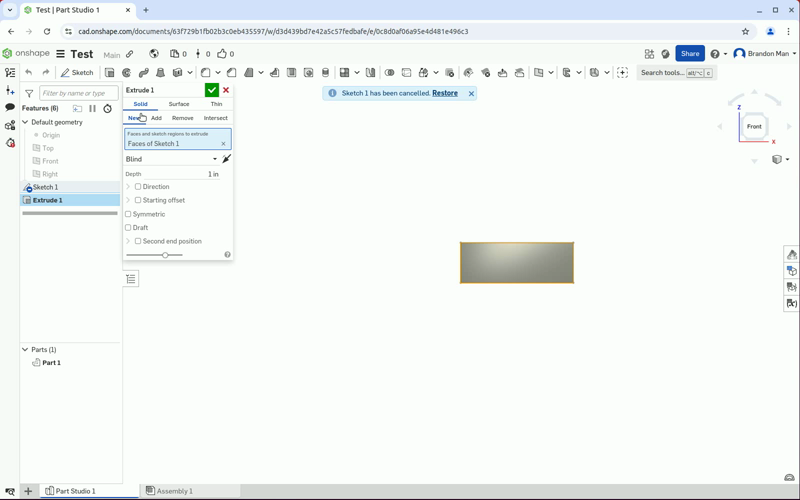
mouse_move(137, 120)
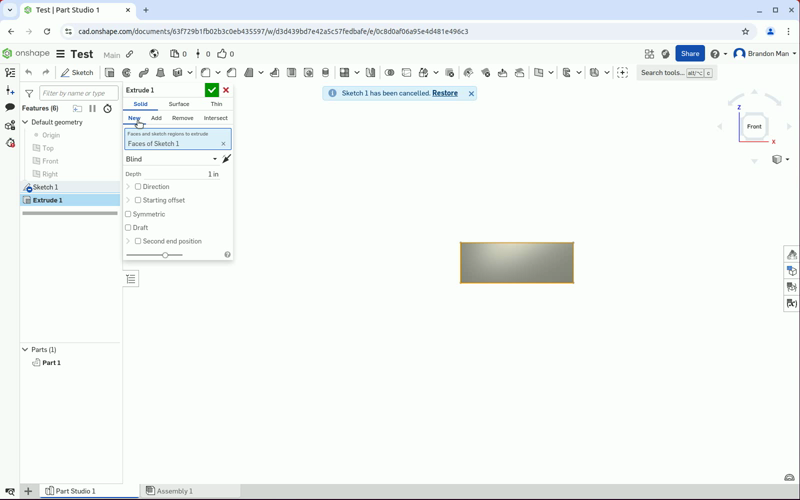
click(137, 120)
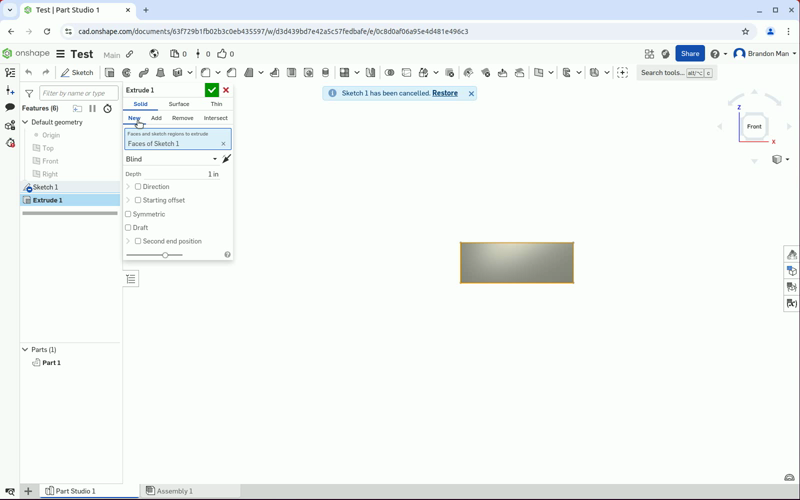
key(tab, 4)
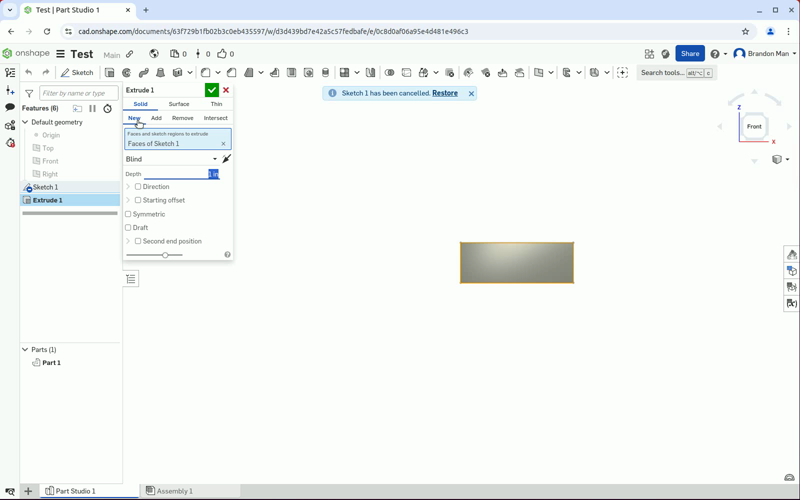
text(2.889)
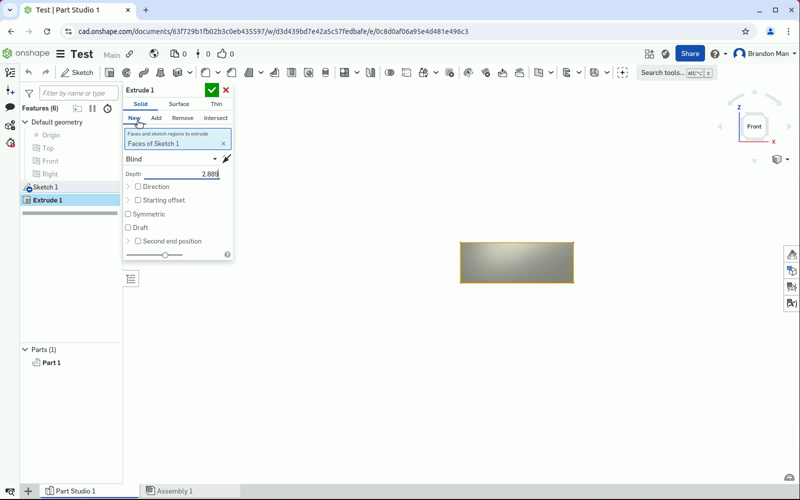
key(enter)
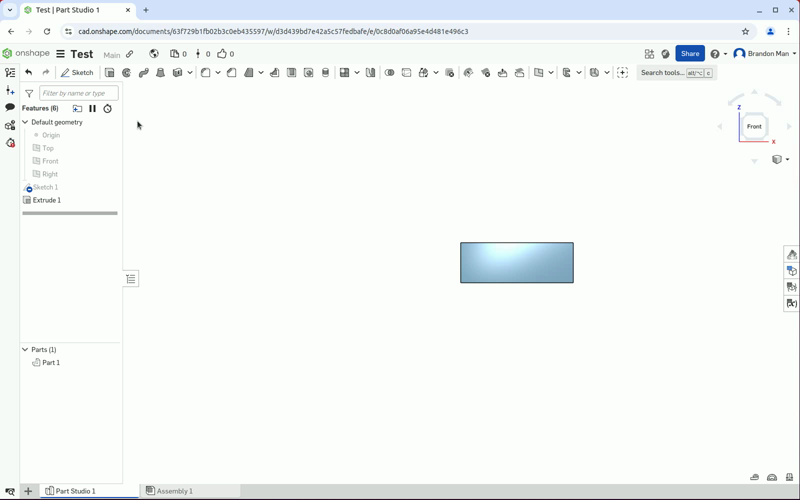
key(shift+h)
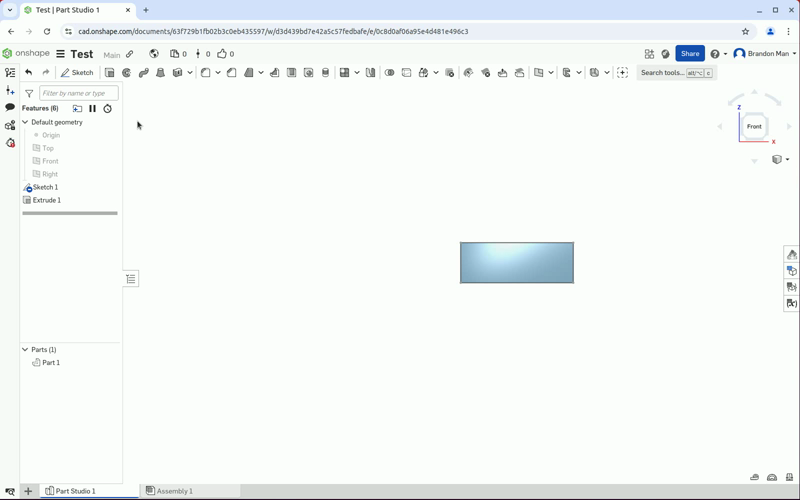
key(shift+h)
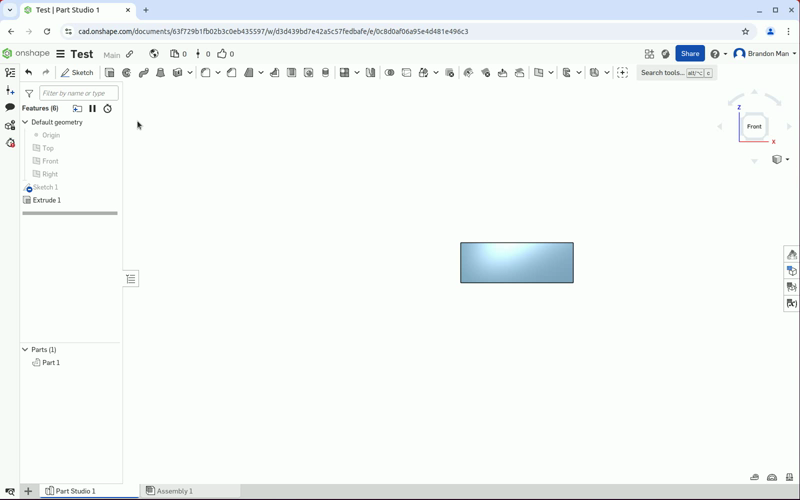
mouse_move(73, 189)
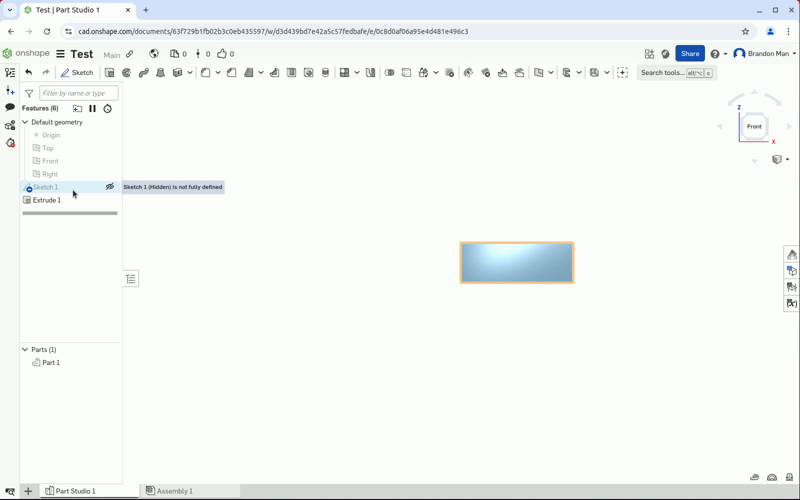
click(73, 189)
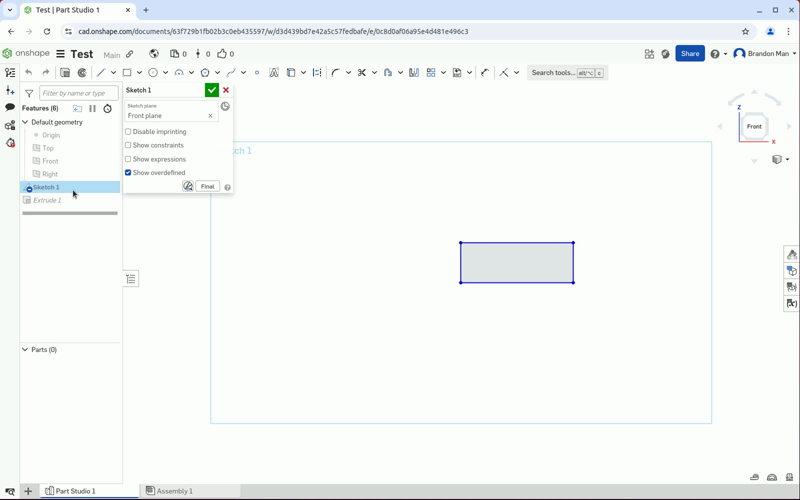
mouse_move(229, 92)
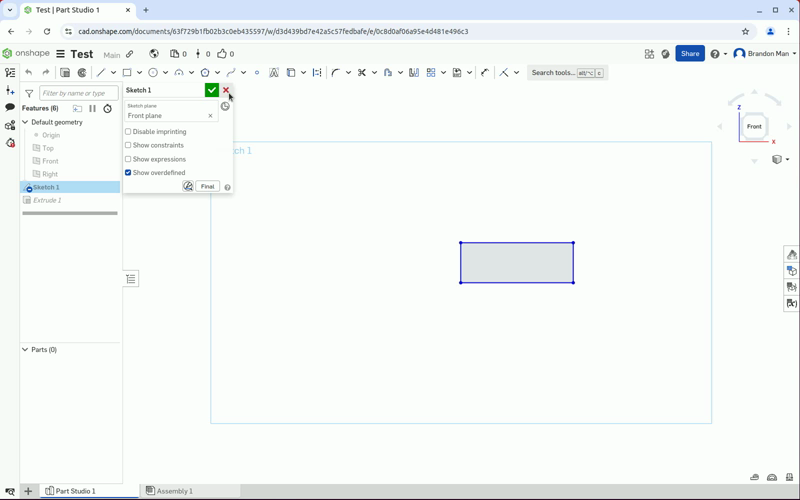
click(229, 92)
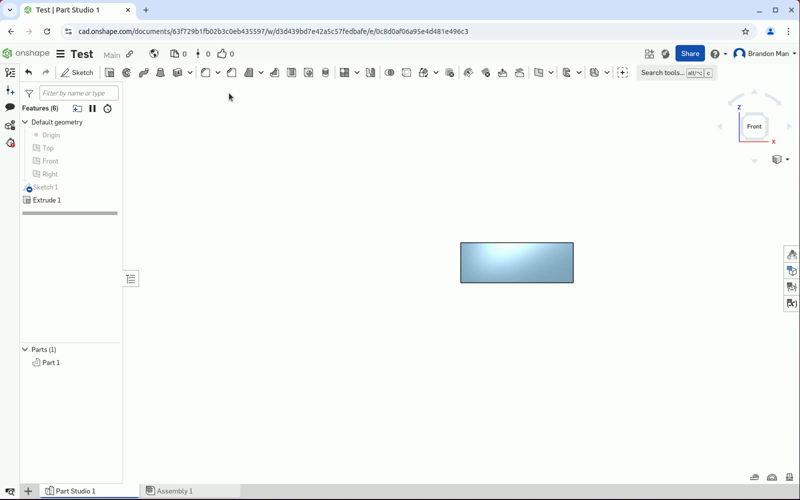
mouse_move(541, 75)
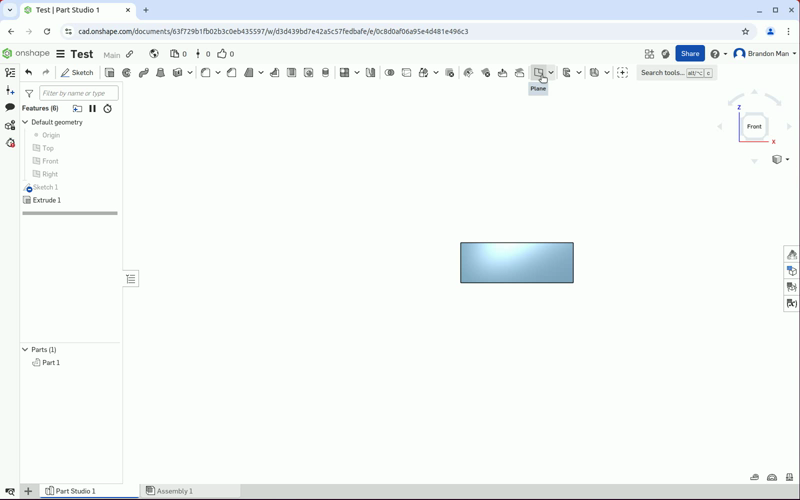
click(541, 75)
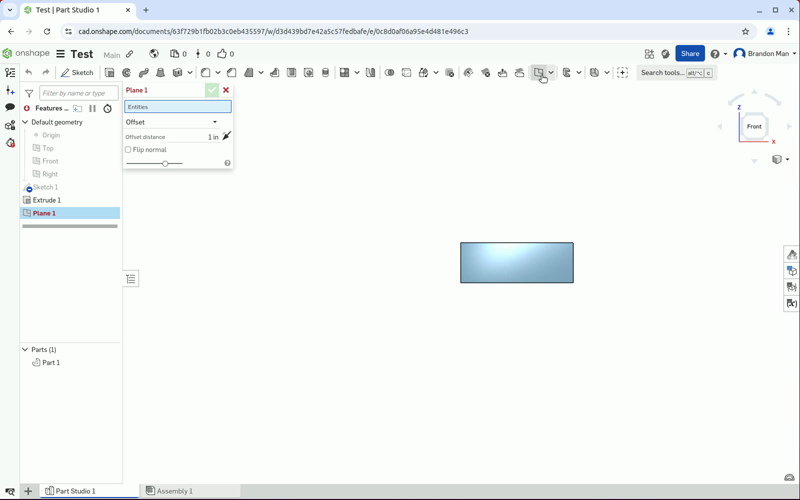
mouse_move(73, 163)
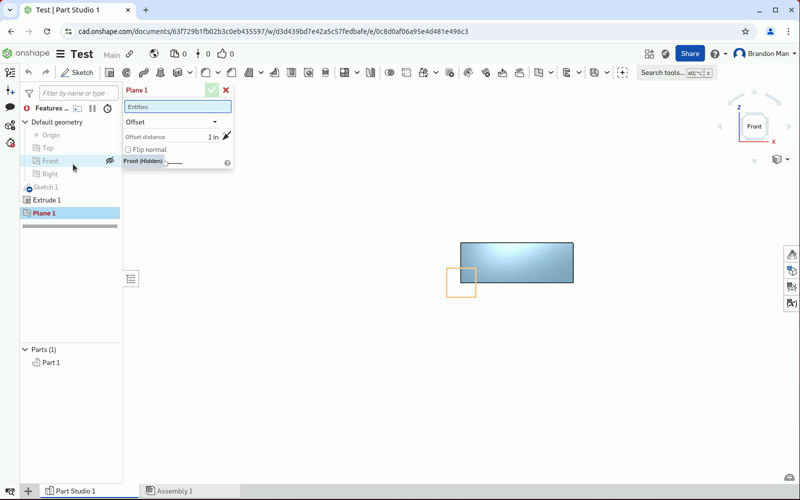
click(73, 163)
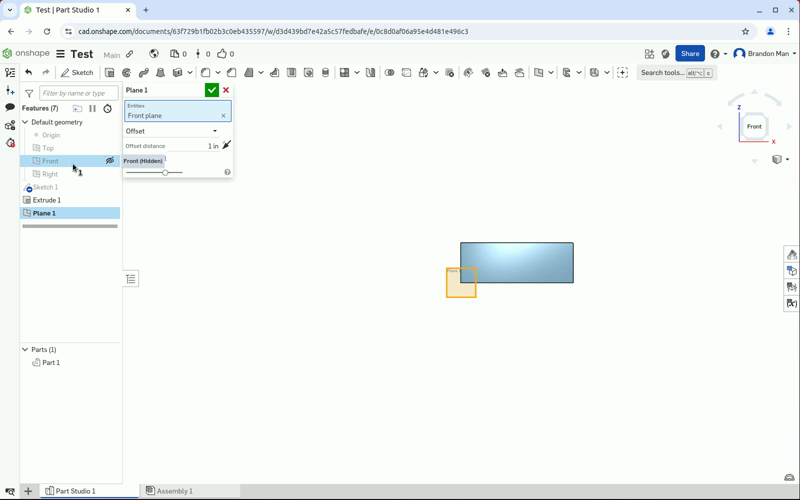
key(tab, 2)
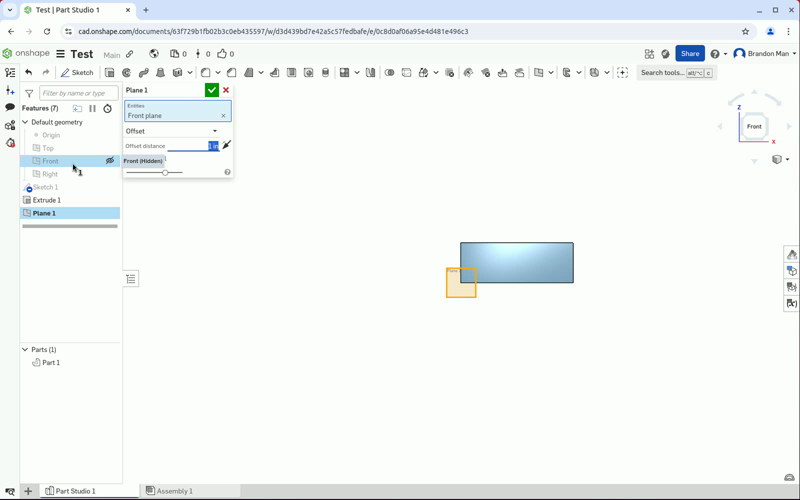
text(2.896)
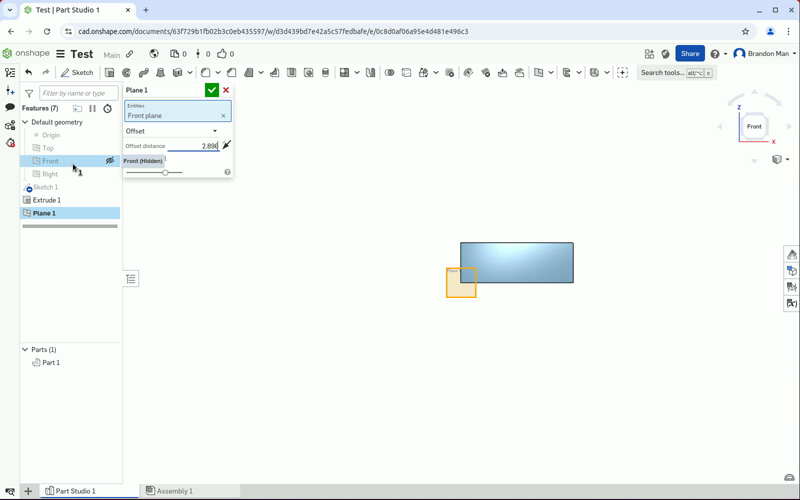
key(enter, 2)
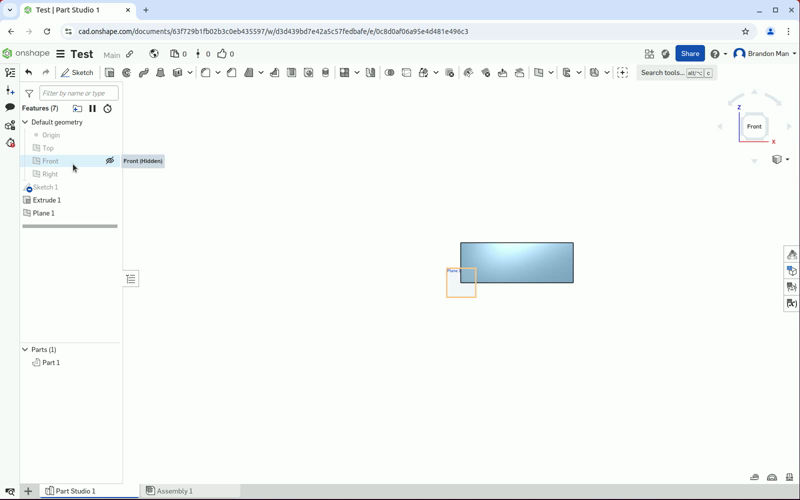
key(shift+s)
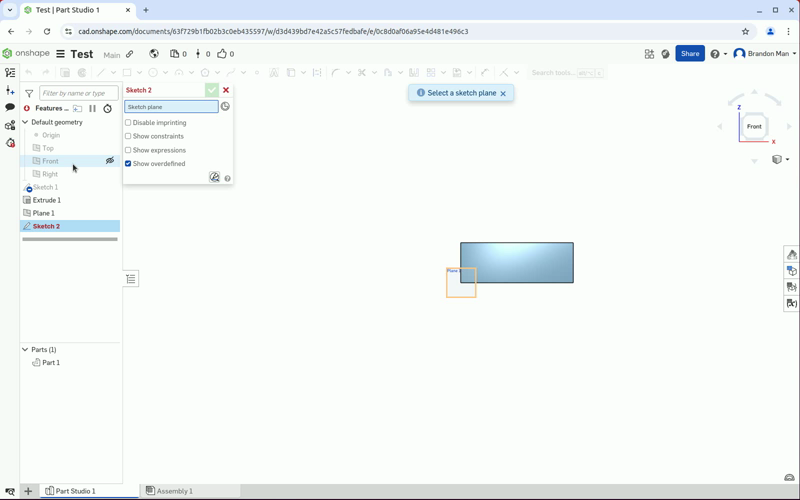
mouse_move(73, 215)
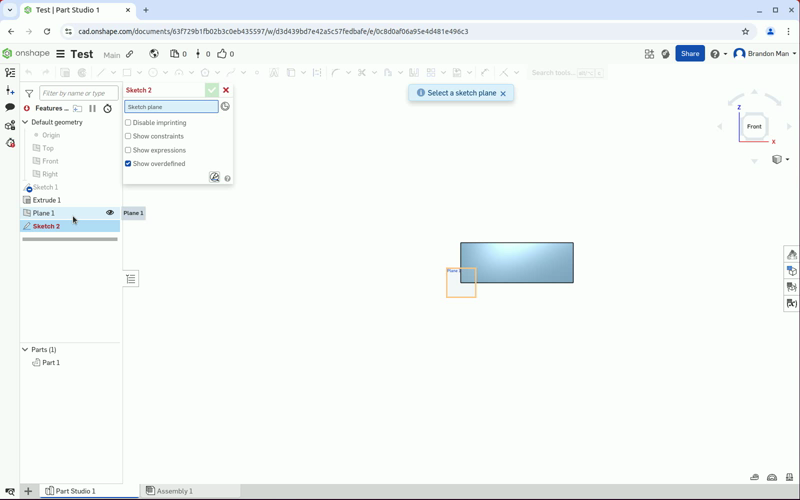
click(73, 215)
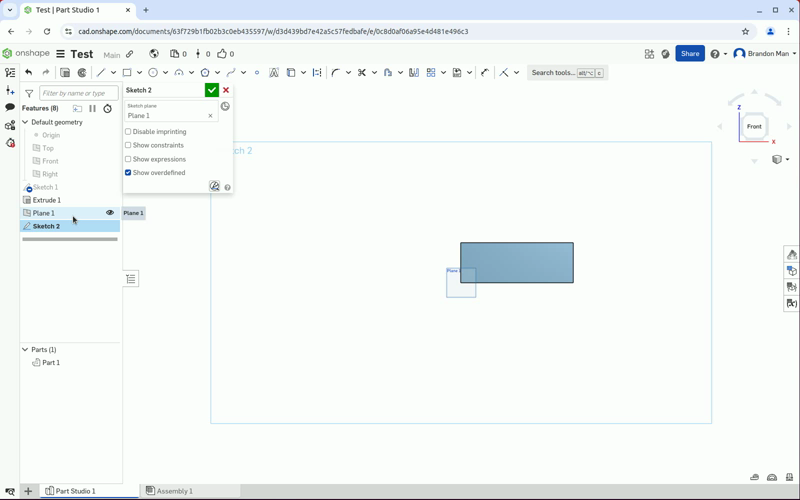
mouse_move(73, 352)
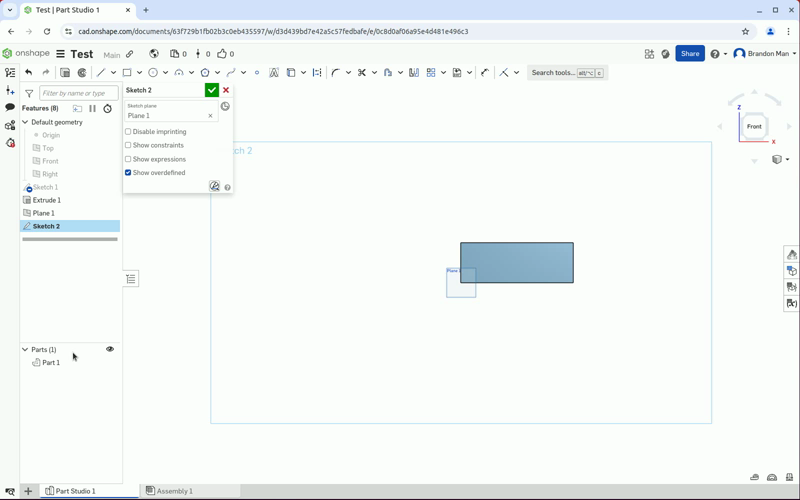
key(y)
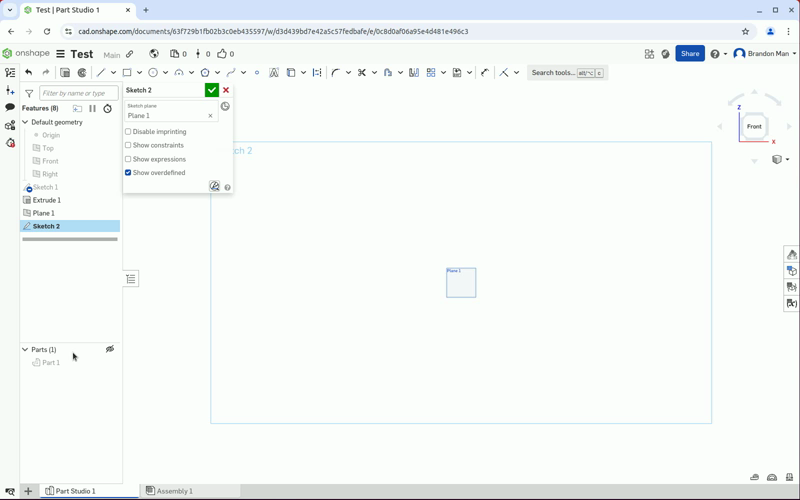
key(l)
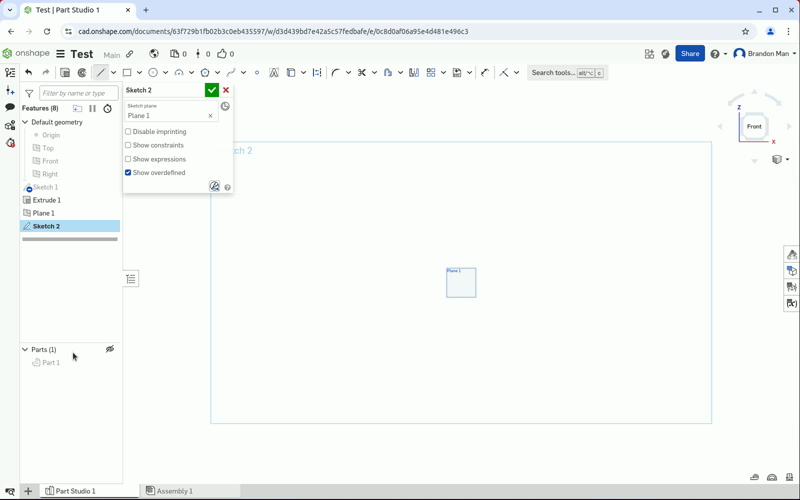
key_down(shift)
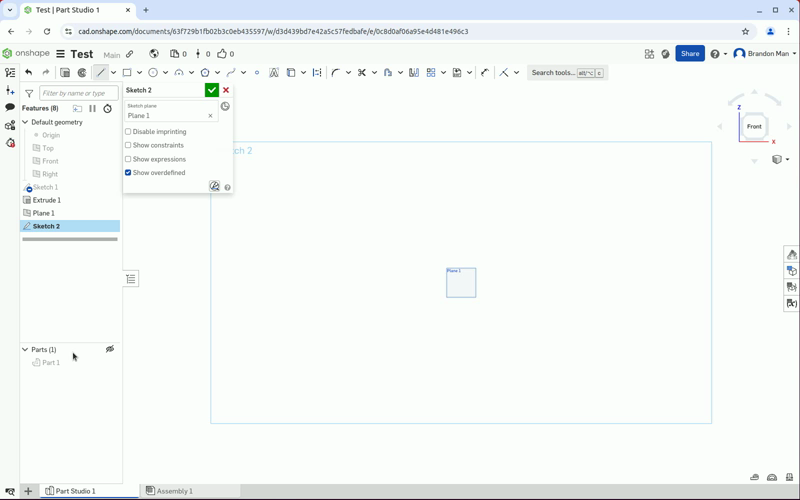
mouse_move(466, 279)
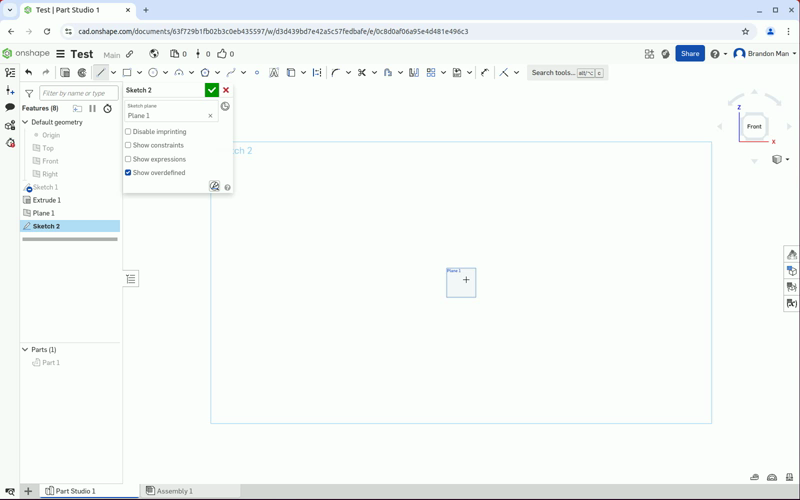
click(466, 279)
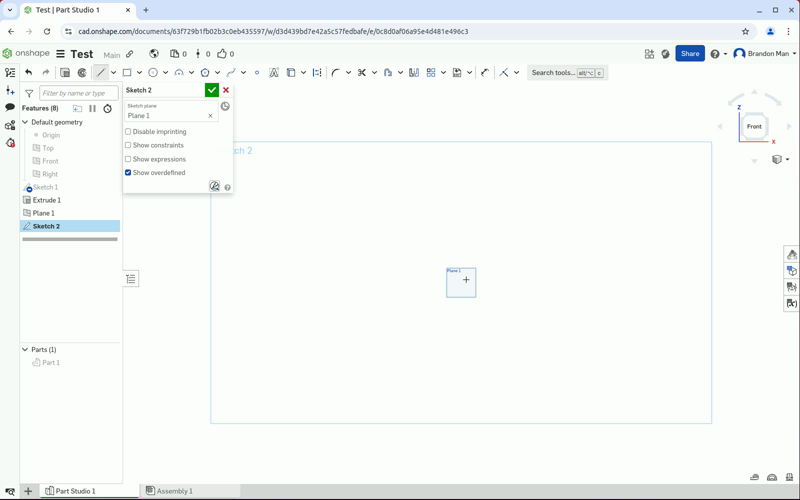
key_up(shift)
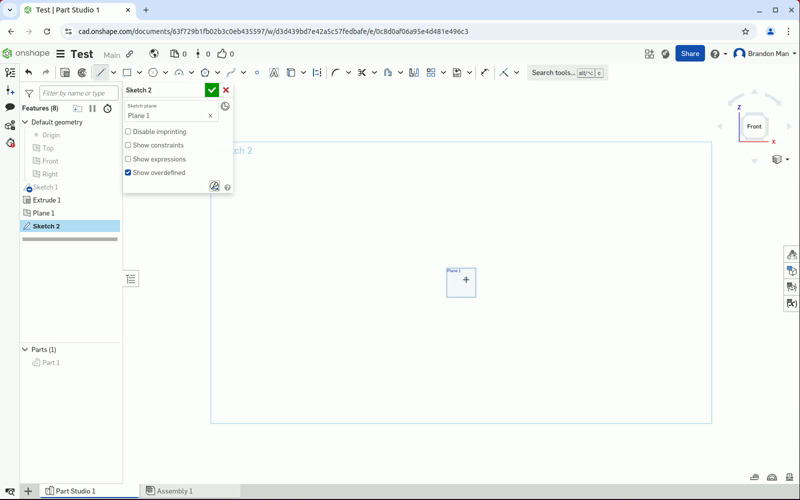
key_down(shift)
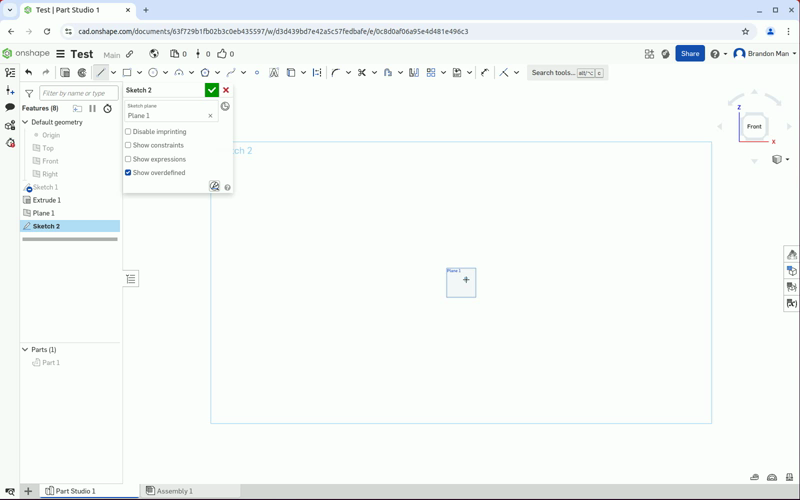
mouse_move(496, 279)
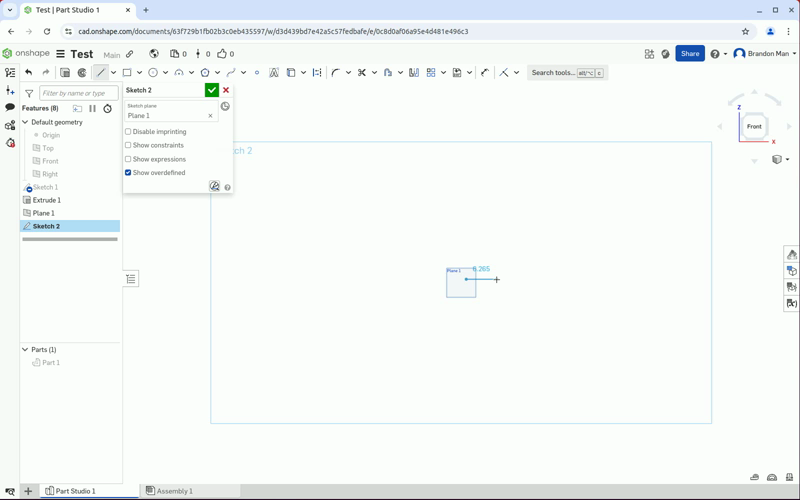
mouse_move(484, 279)
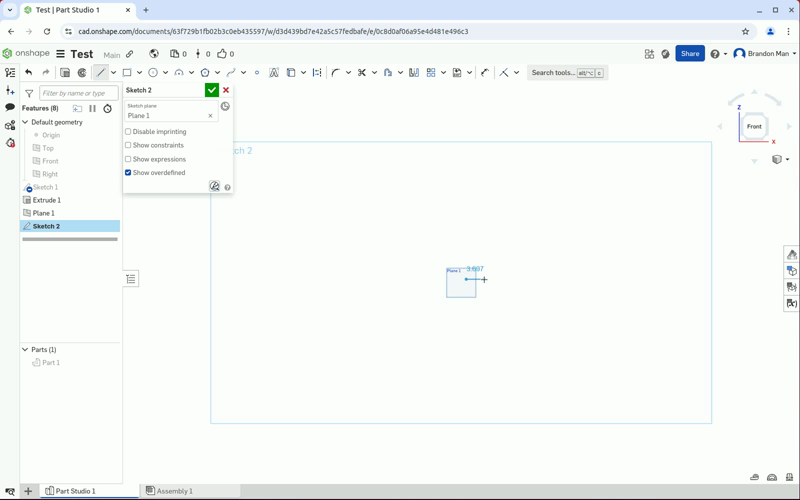
click(484, 279)
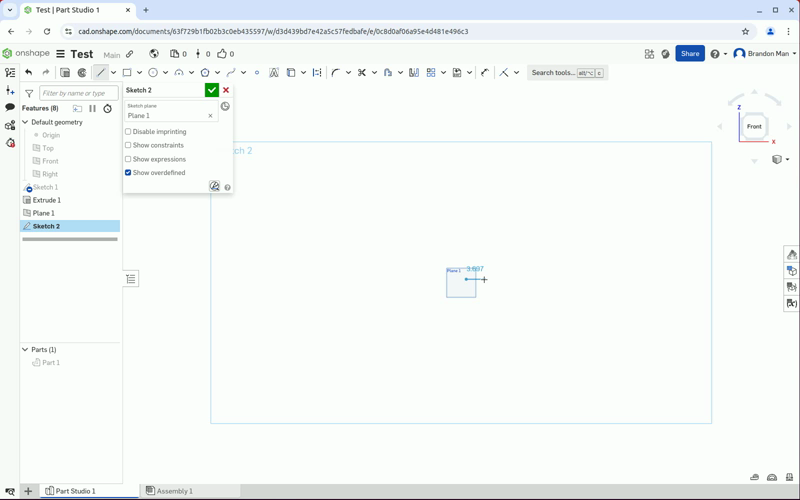
key_up(shift)
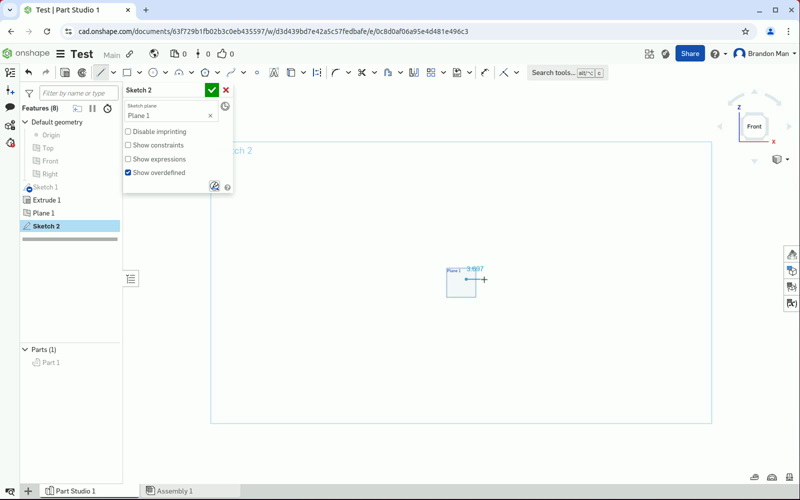
key_down(shift)
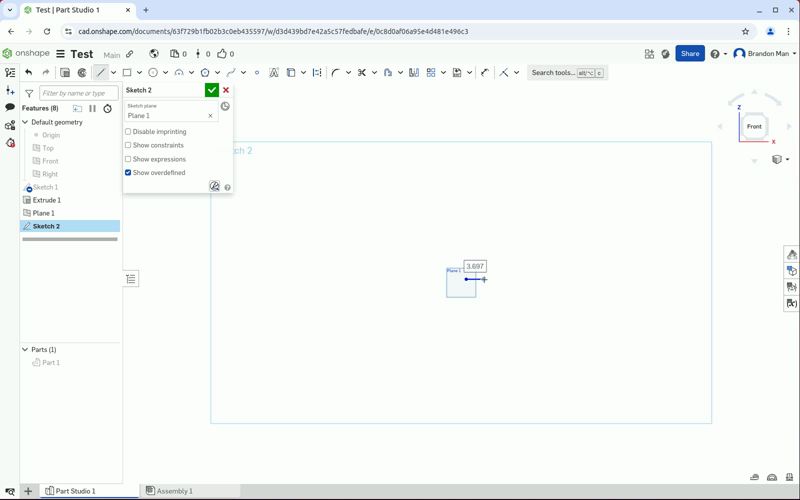
mouse_move(514, 279)
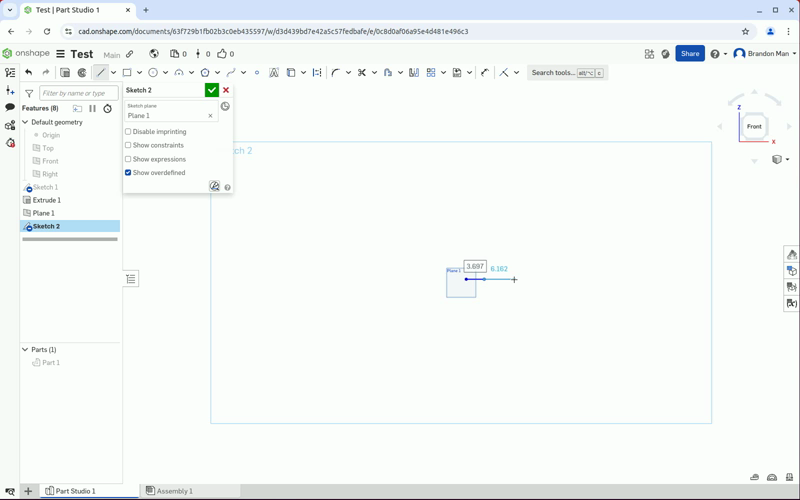
mouse_move(485, 273)
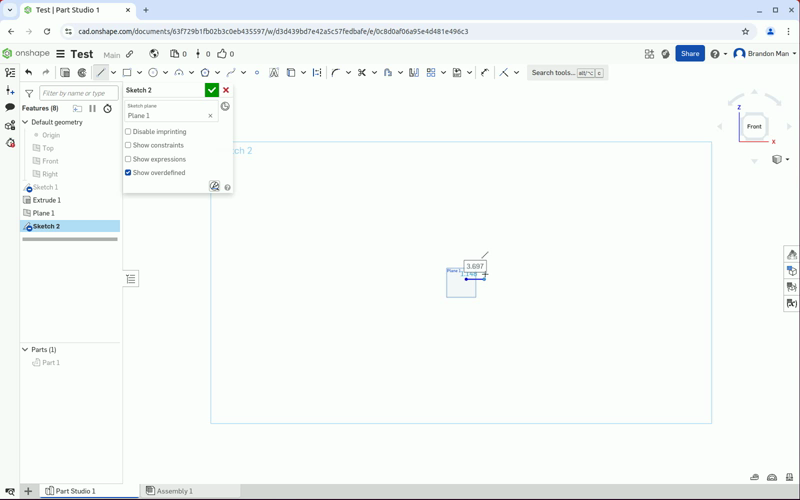
scroll(6)
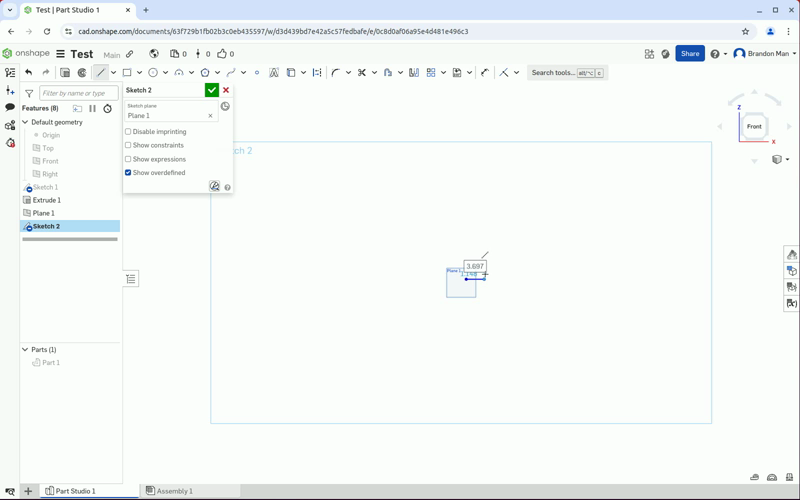
scroll(6)
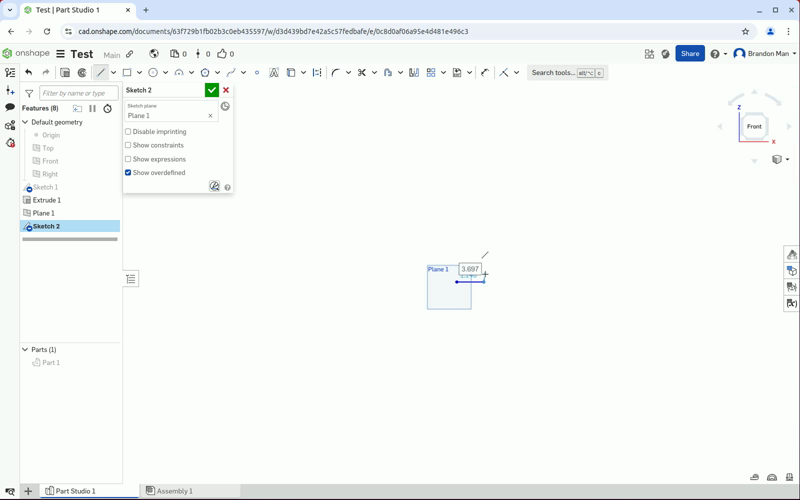
scroll(6)
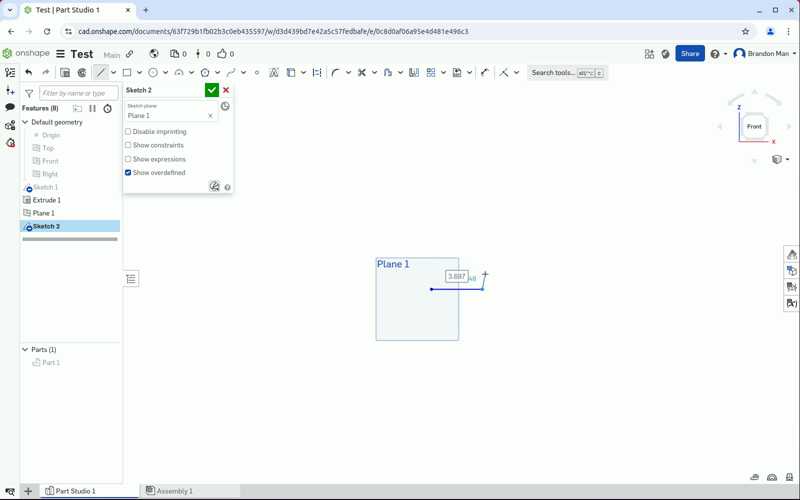
scroll(6)
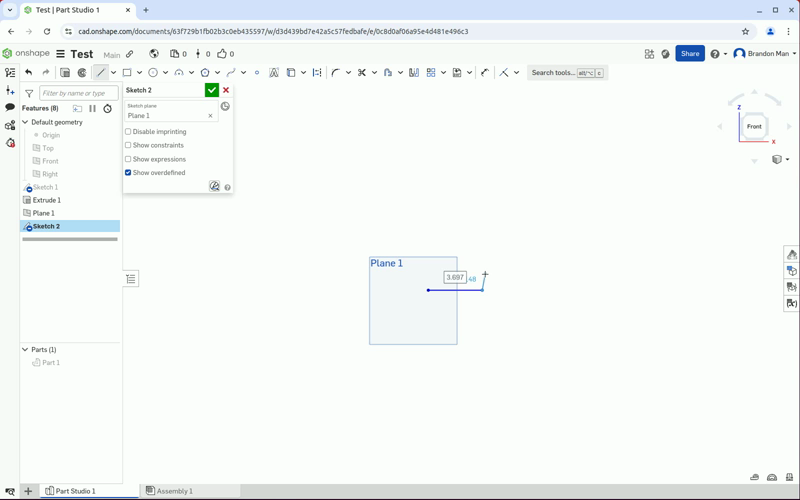
scroll(6)
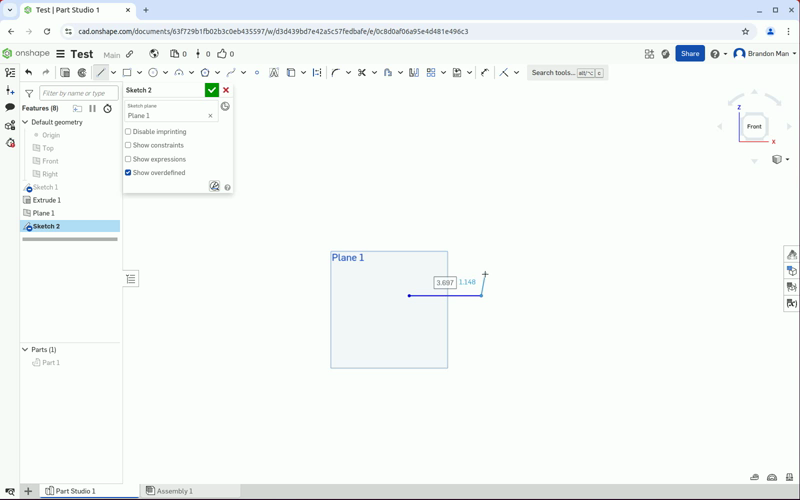
scroll(6)
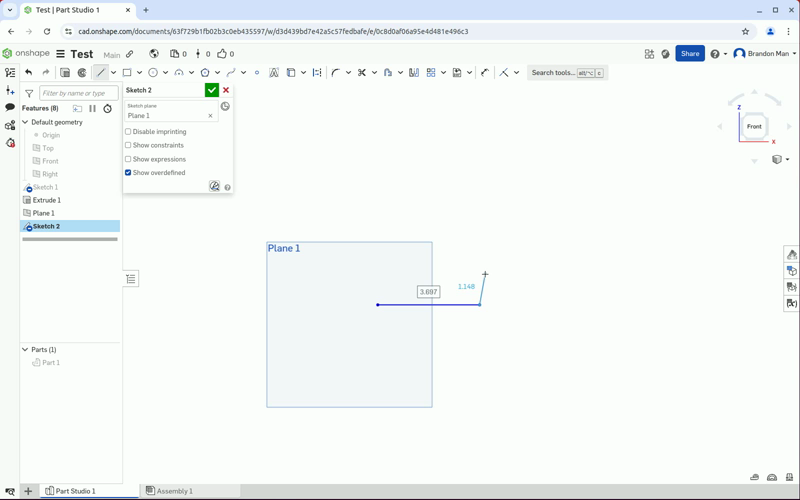
scroll(6)
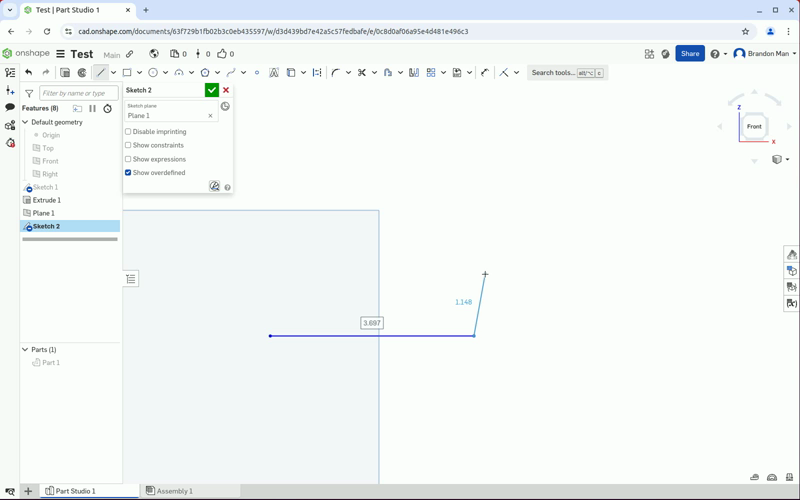
click(485, 273)
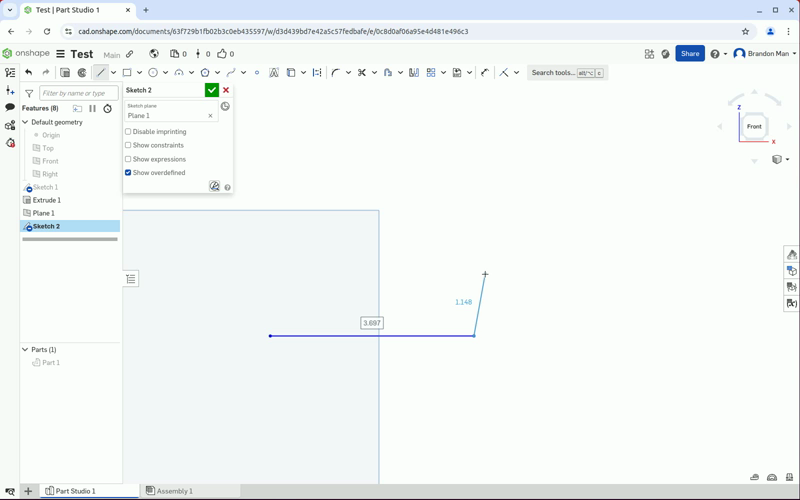
scroll(-6)
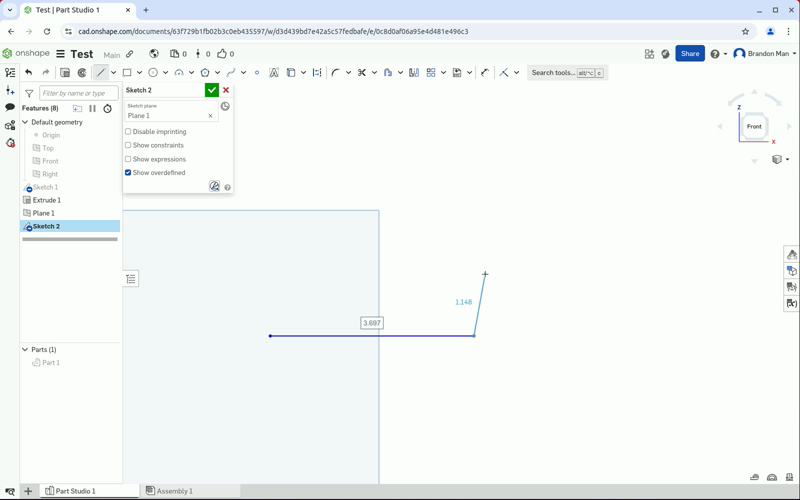
scroll(-6)
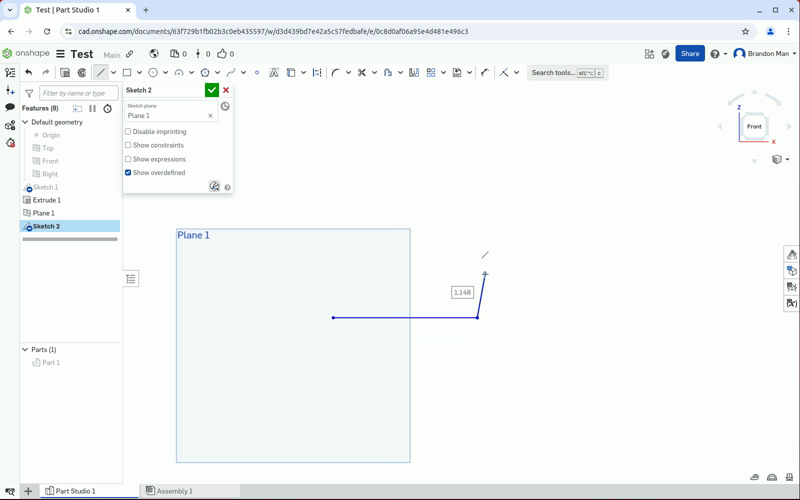
scroll(-6)
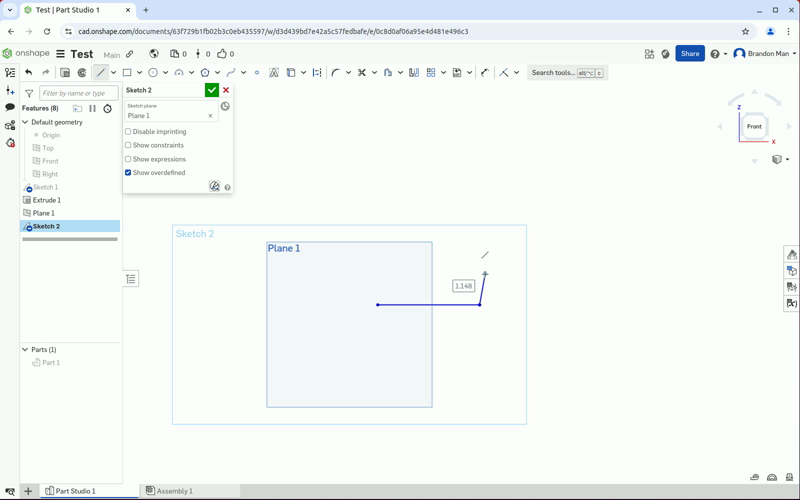
scroll(-6)
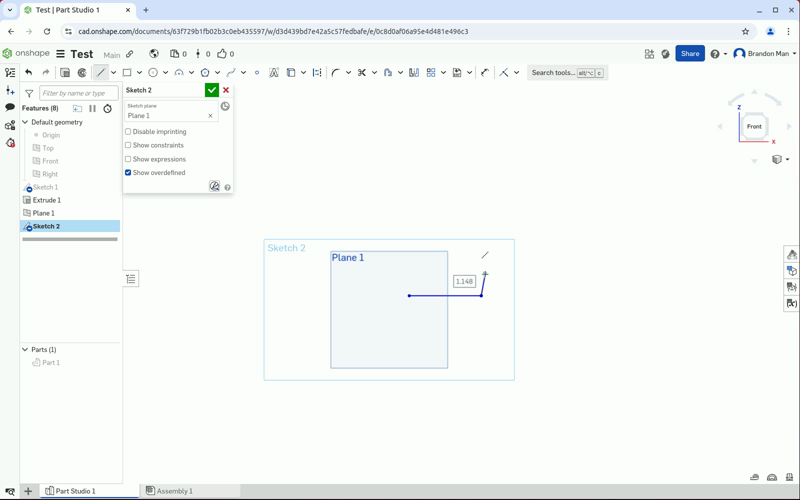
scroll(-6)
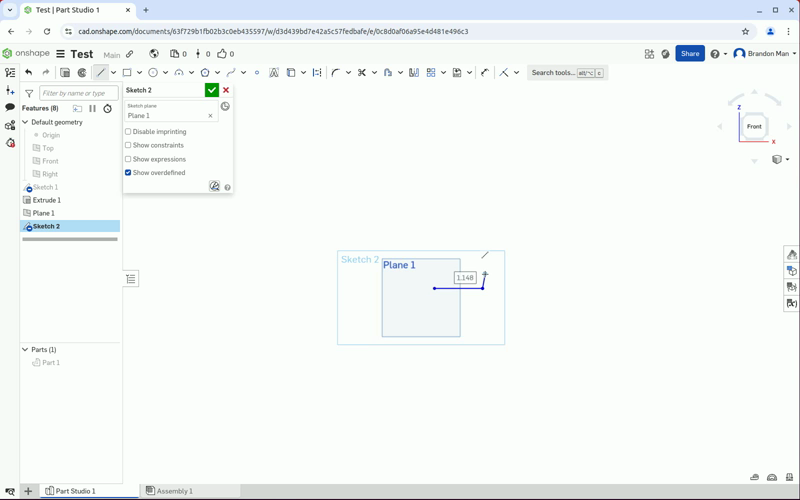
scroll(-6)
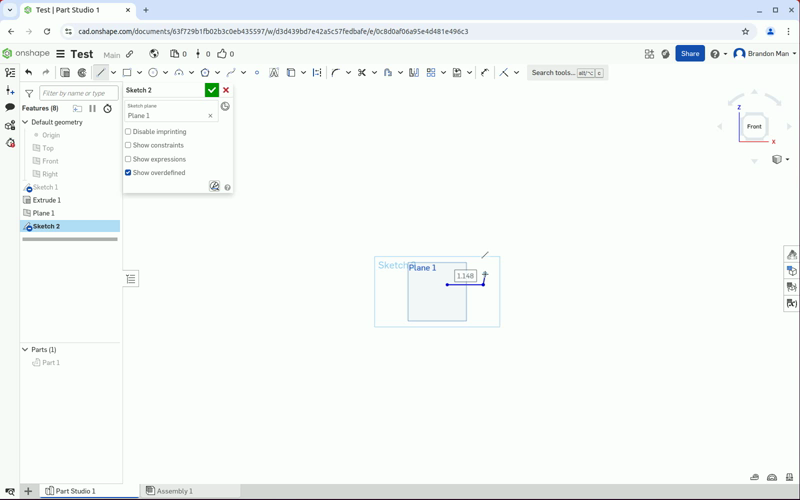
scroll(-6)
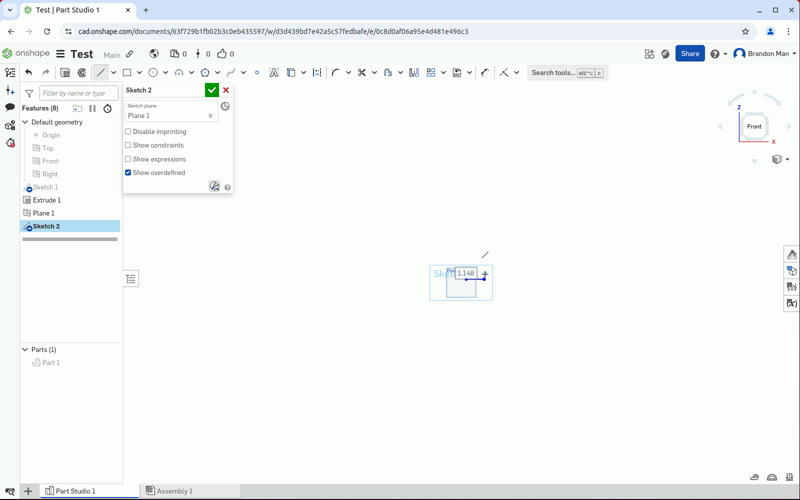
key_up(shift)
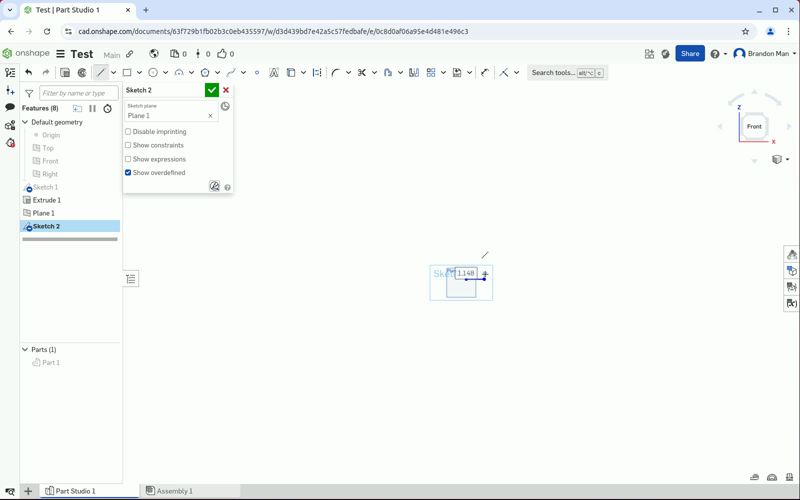
key_down(shift)
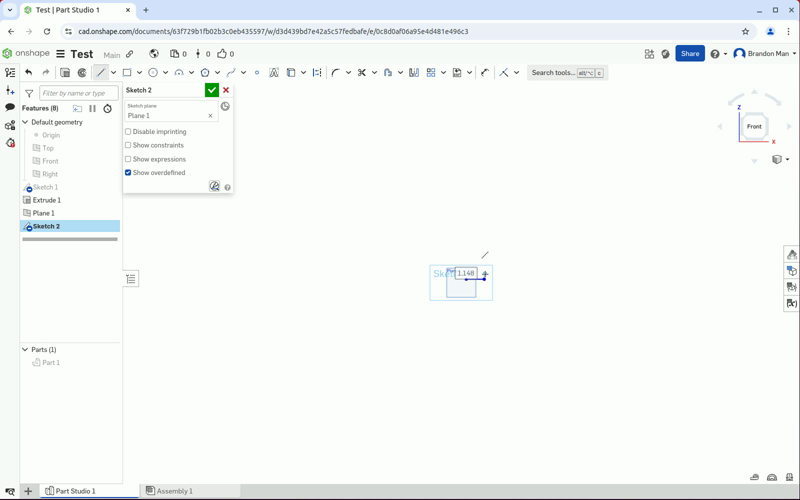
mouse_move(515, 273)
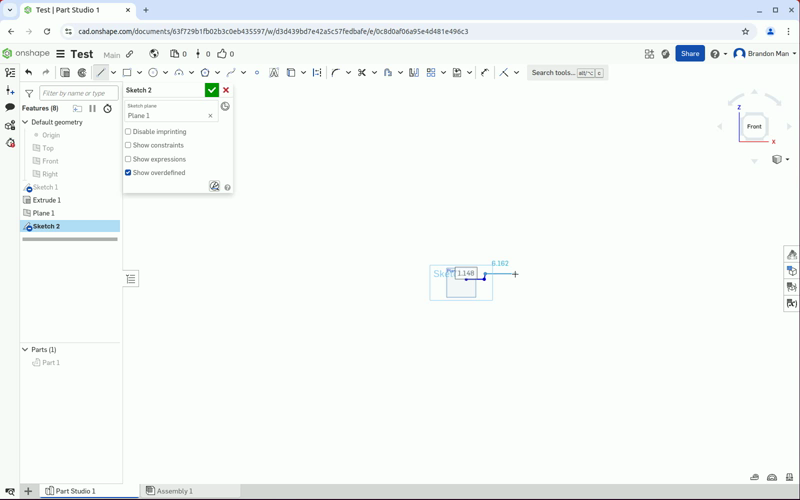
mouse_move(474, 273)
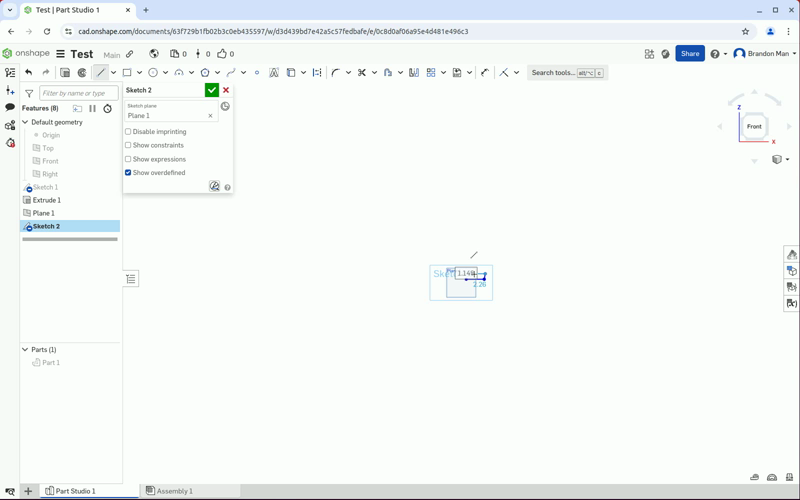
click(474, 273)
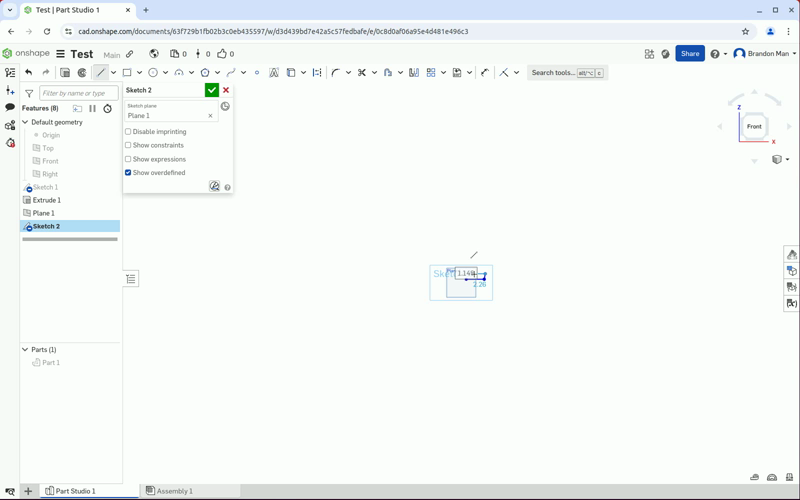
key_up(shift)
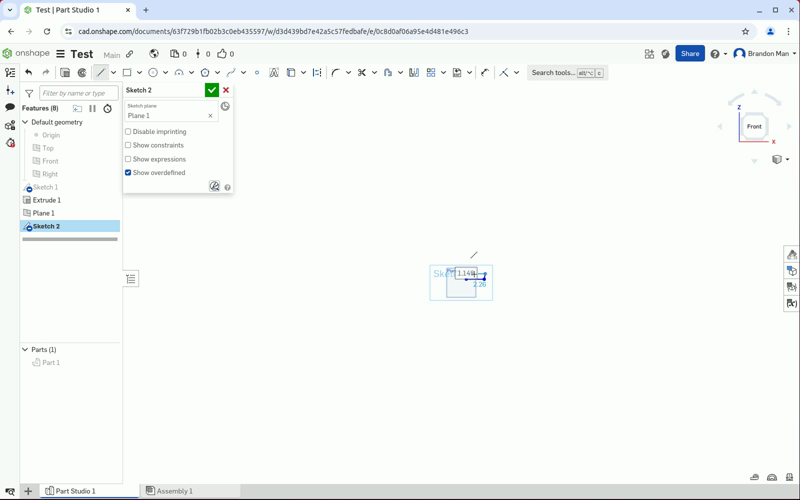
key_down(shift)
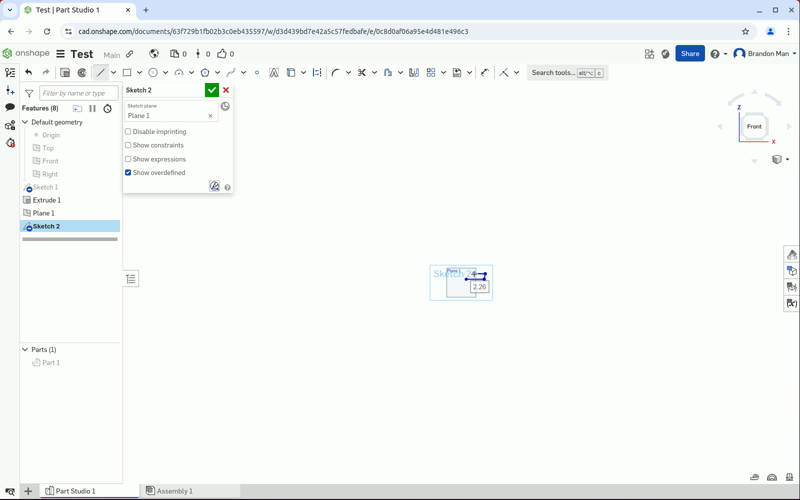
mouse_move(504, 273)
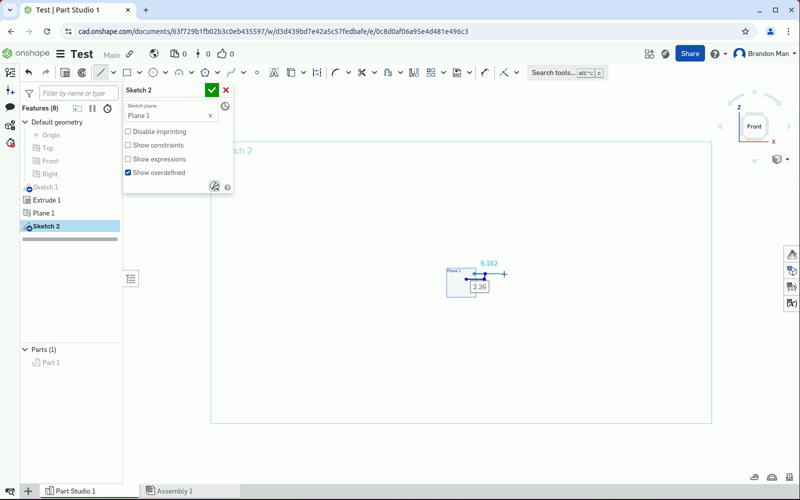
mouse_move(479, 248)
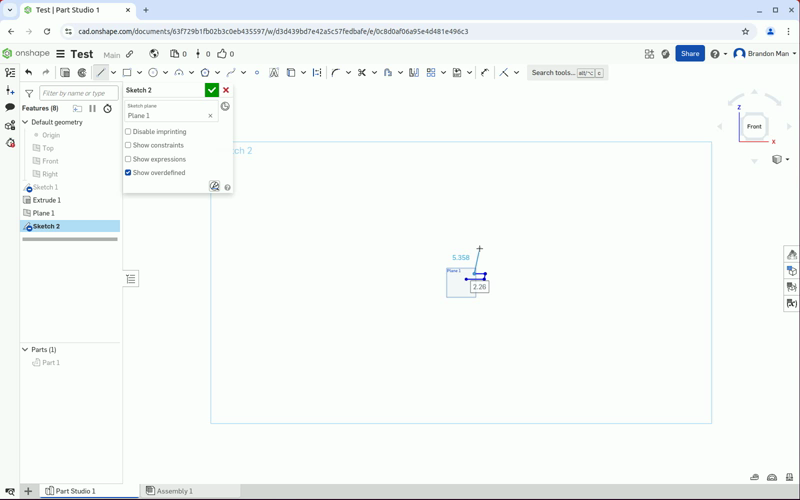
click(479, 248)
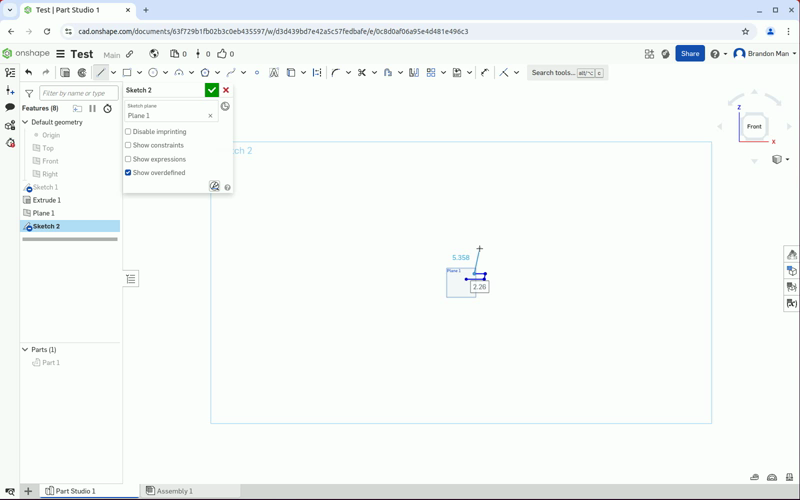
key_up(shift)
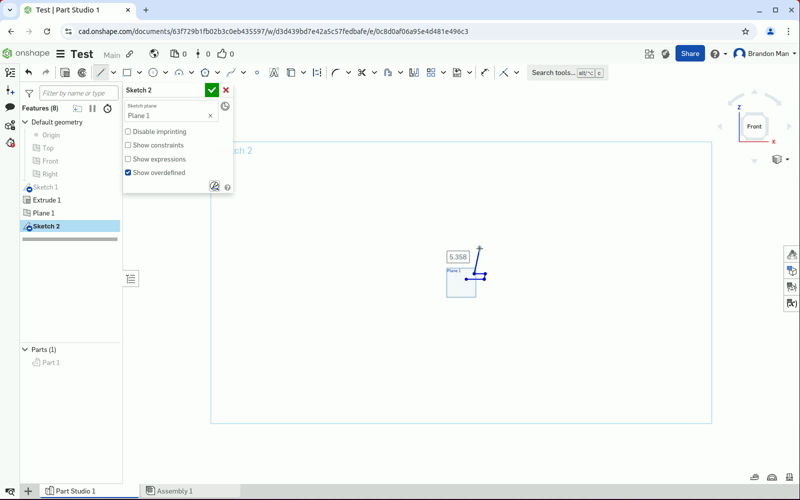
key_down(shift)
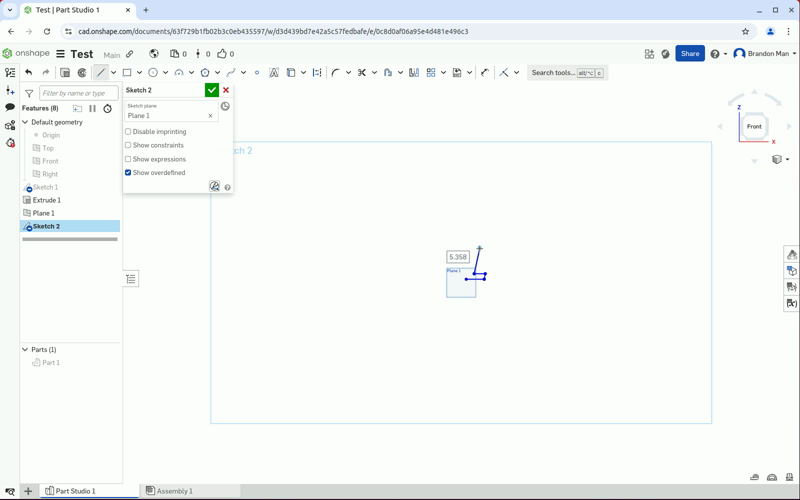
mouse_move(509, 248)
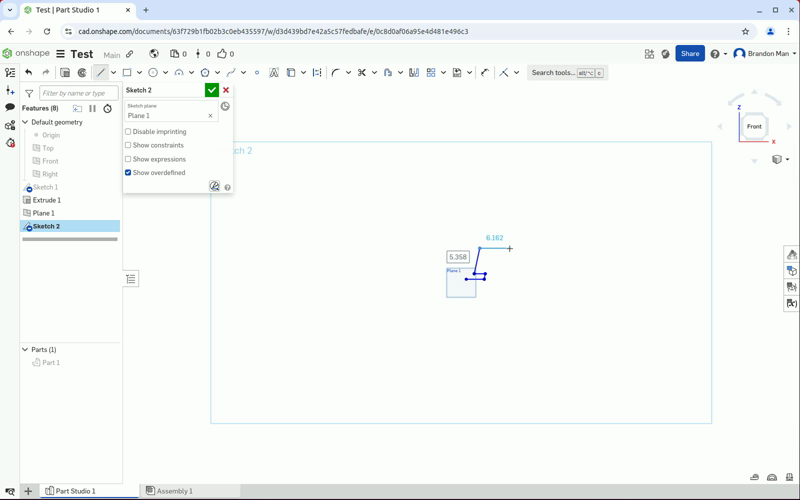
mouse_move(473, 248)
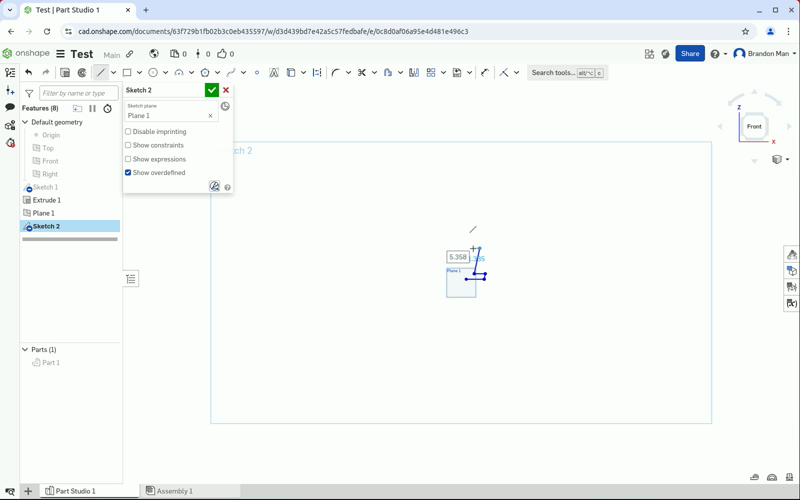
scroll(6)
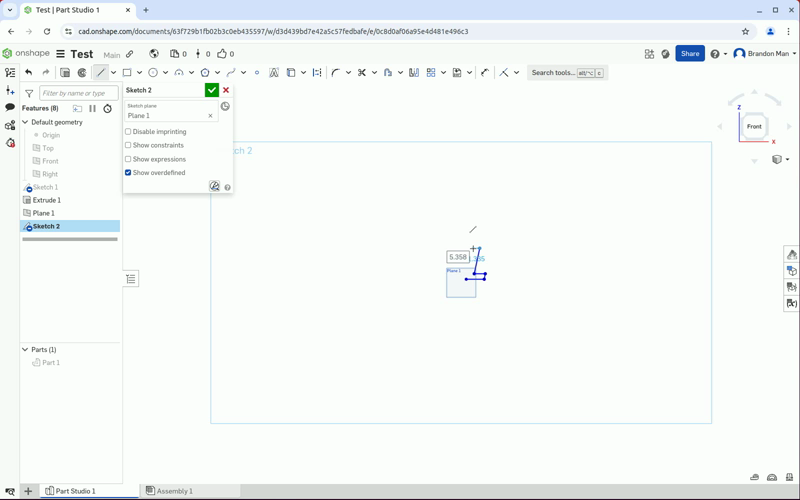
scroll(6)
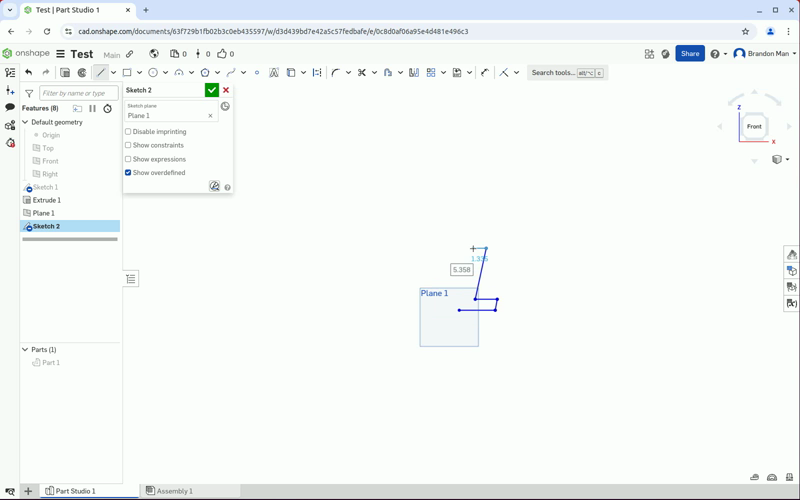
scroll(6)
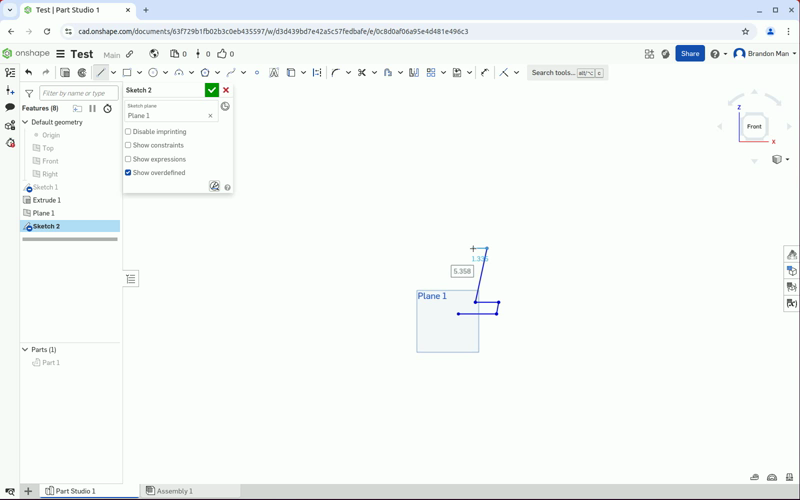
scroll(6)
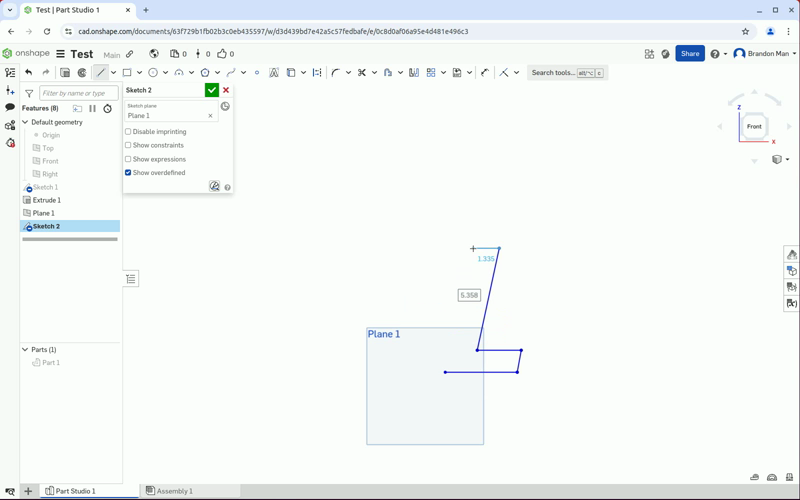
scroll(6)
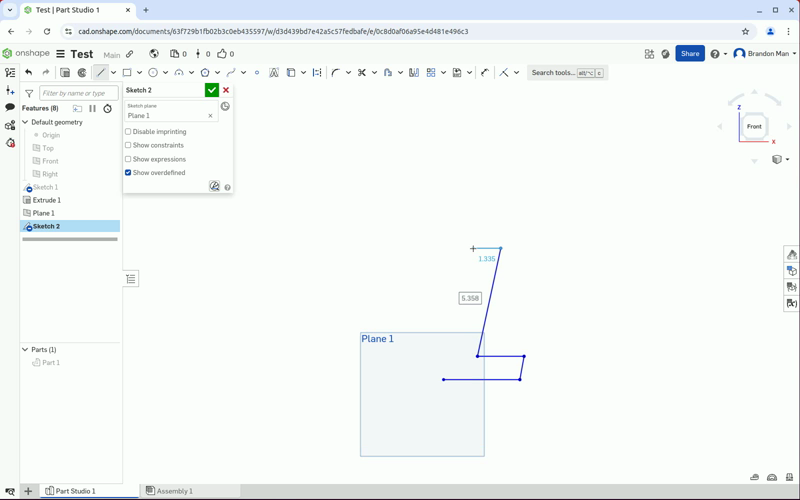
scroll(6)
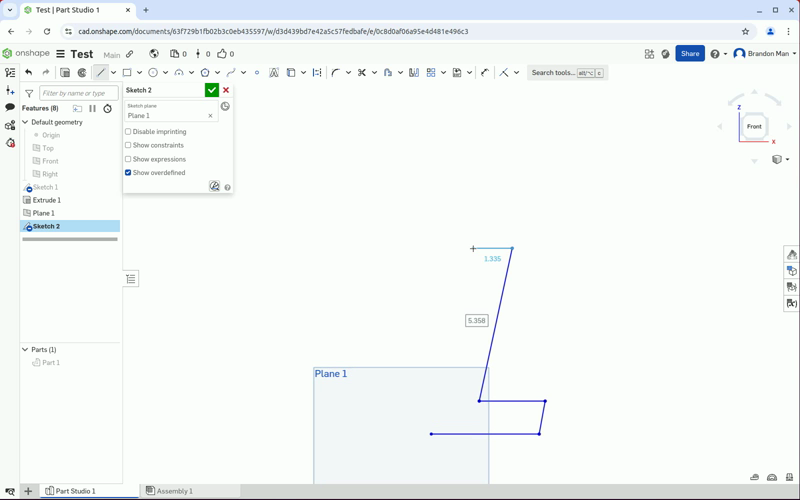
scroll(6)
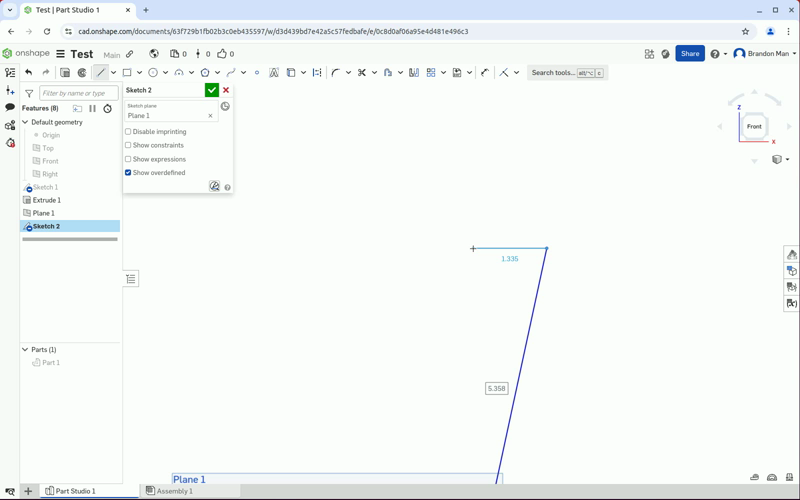
click(473, 248)
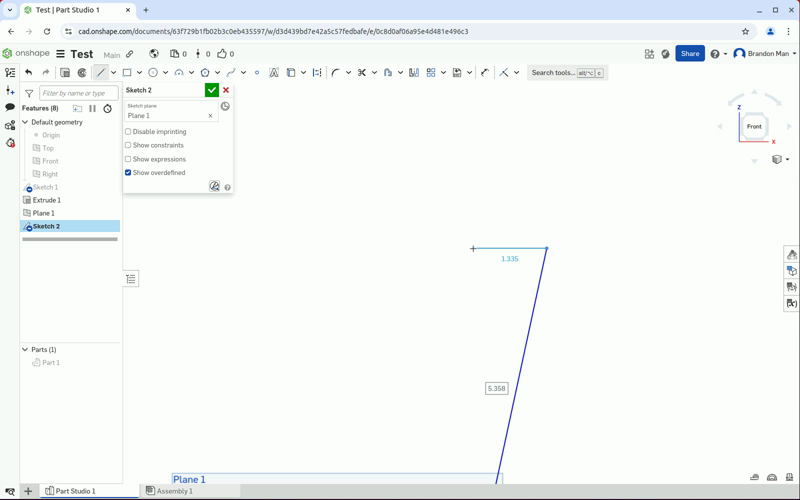
scroll(-6)
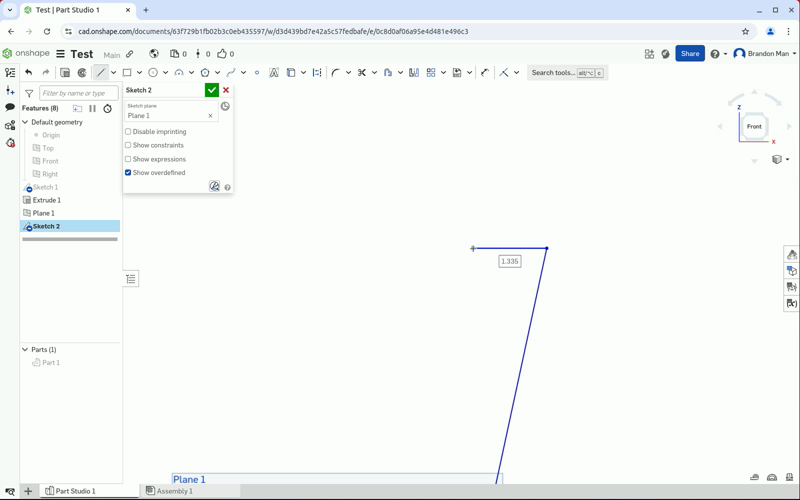
scroll(-6)
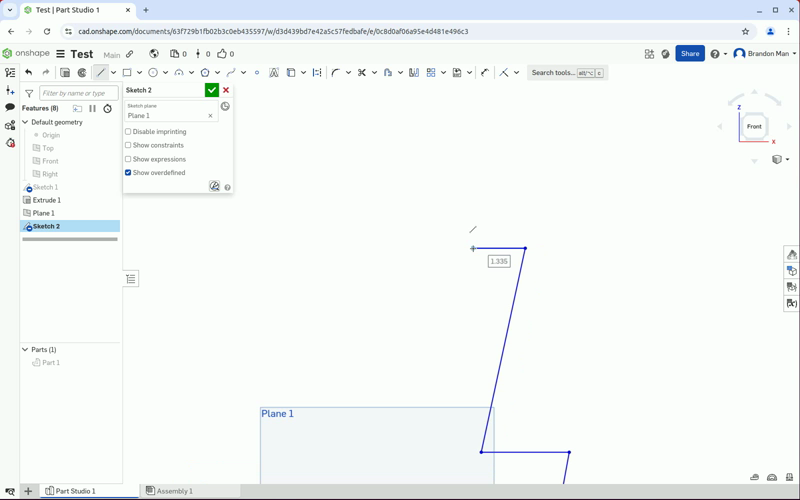
scroll(-6)
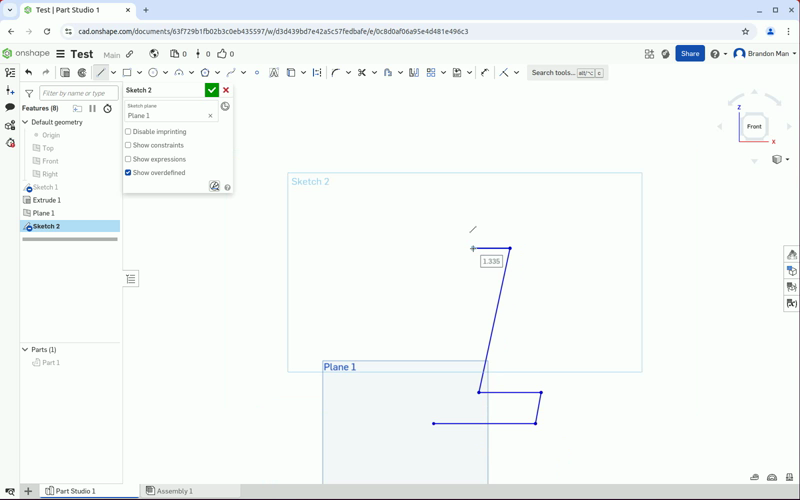
scroll(-6)
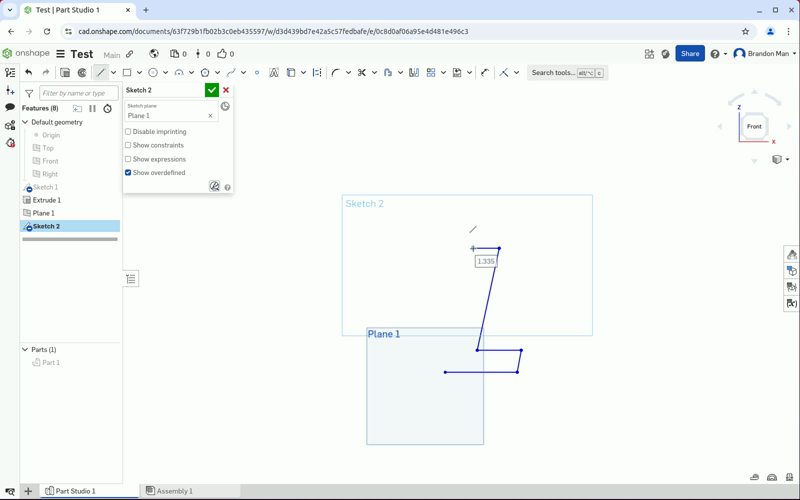
scroll(-6)
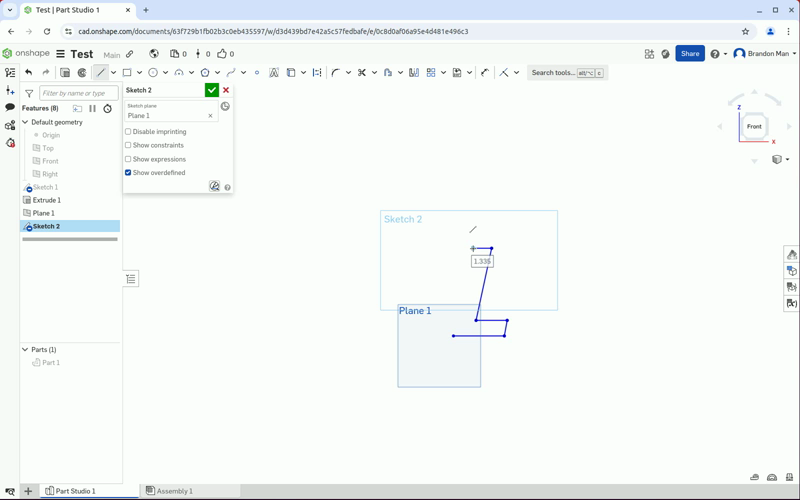
scroll(-6)
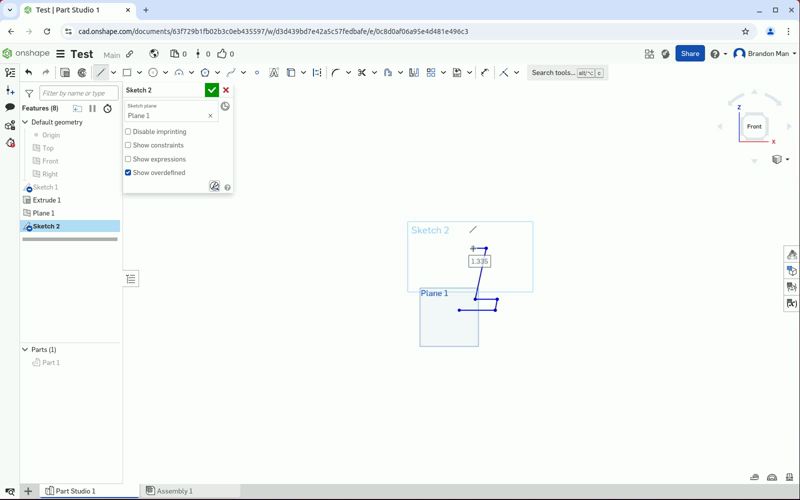
scroll(-6)
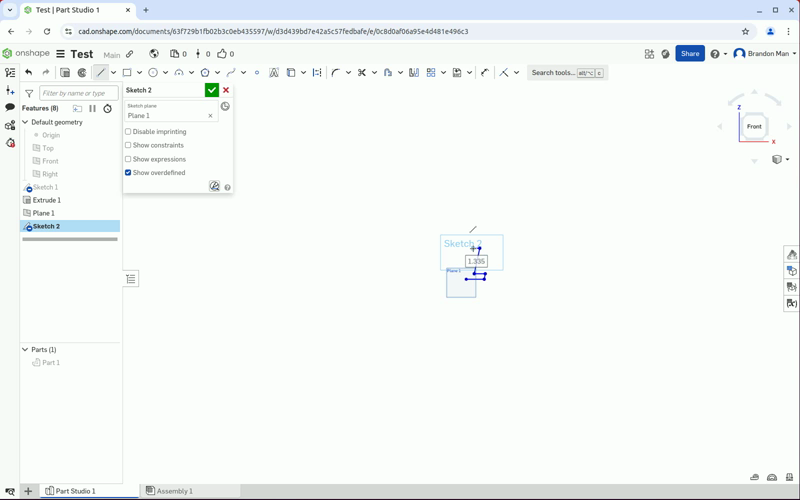
key_up(shift)
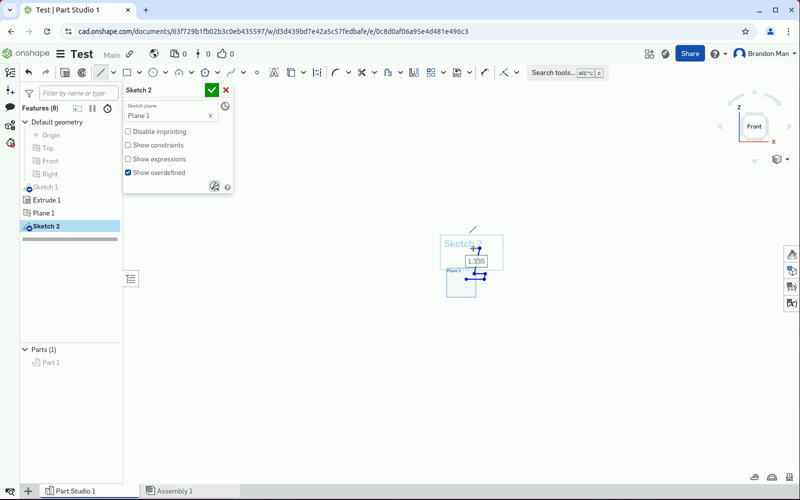
mouse_move(503, 248)
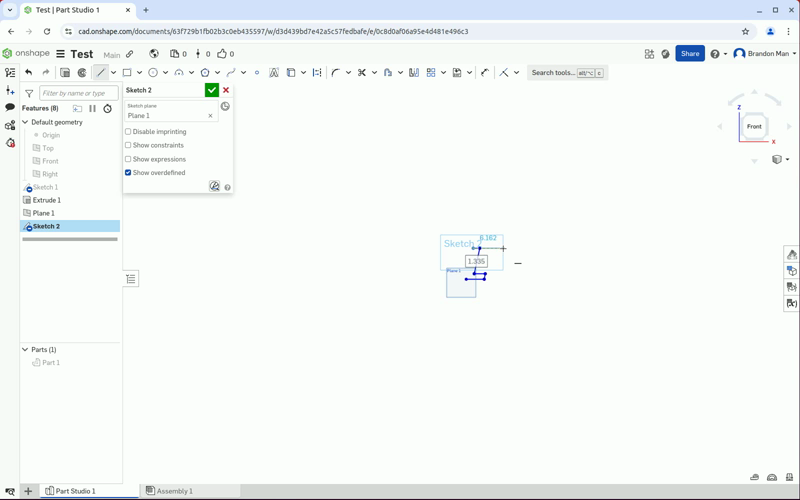
key_down(shift)
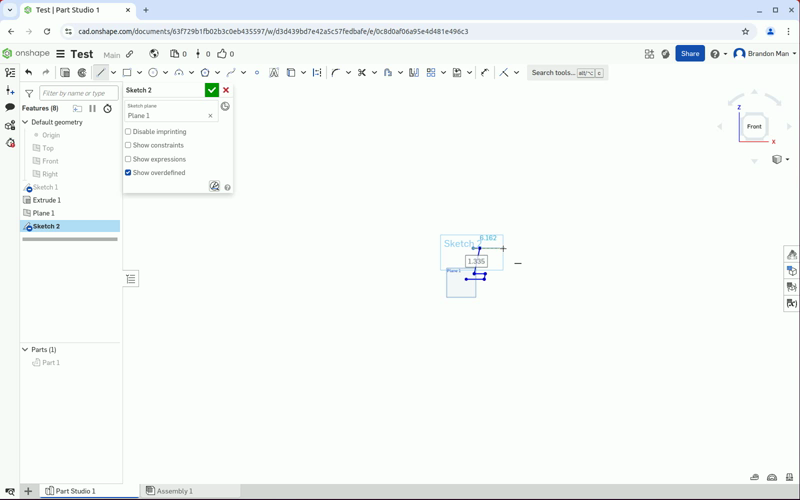
mouse_move(466, 279)
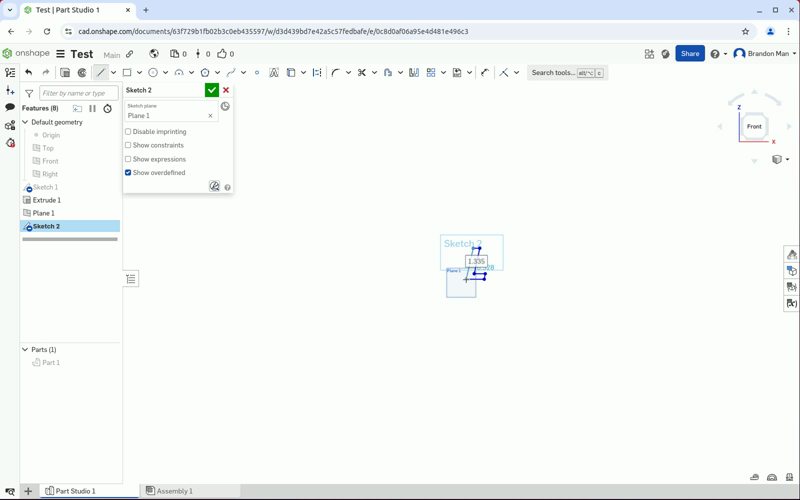
key_up(shift)
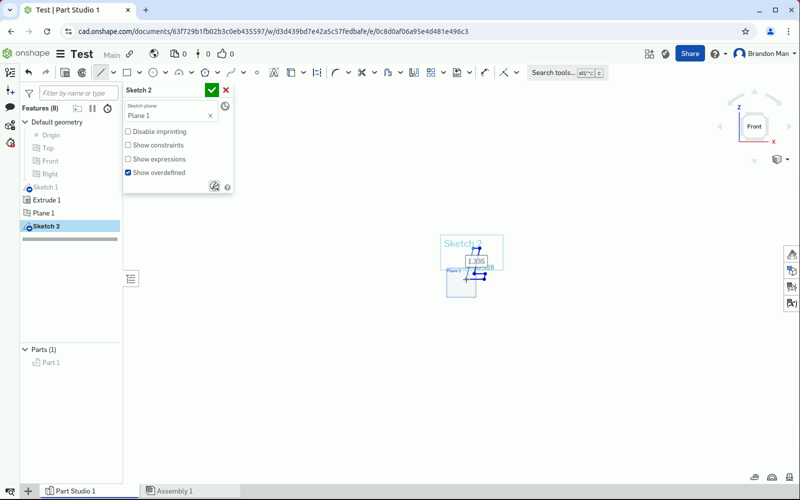
click(466, 279)
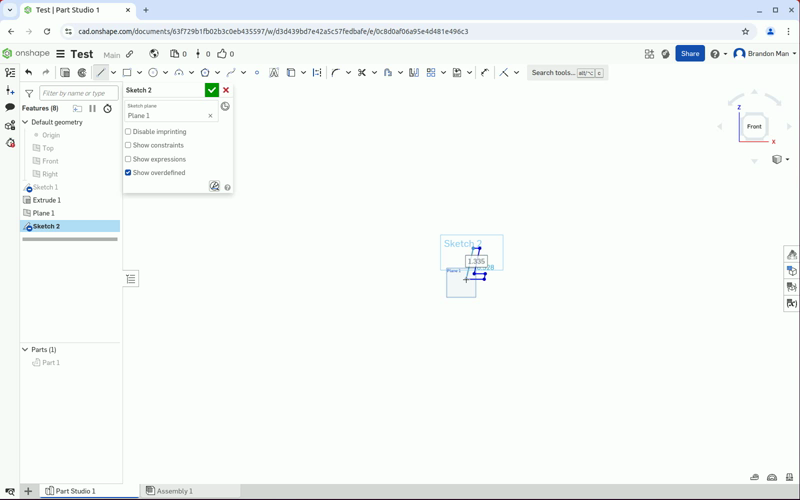
key(esc)
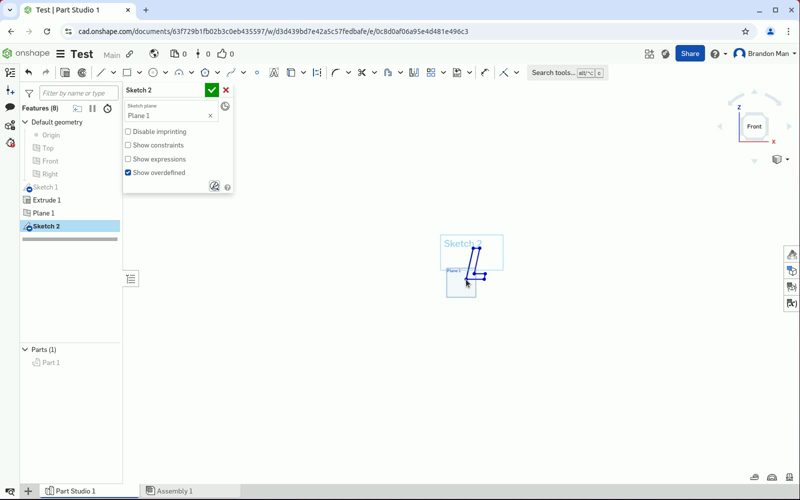
mouse_move(470, 266)
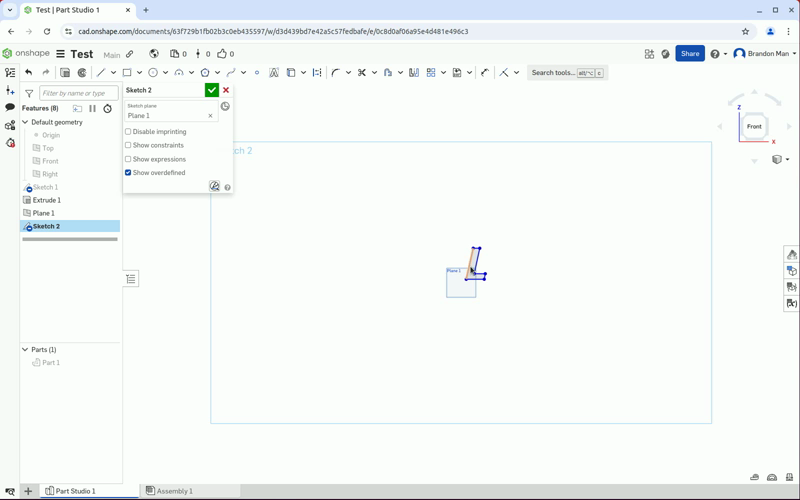
scroll(6)
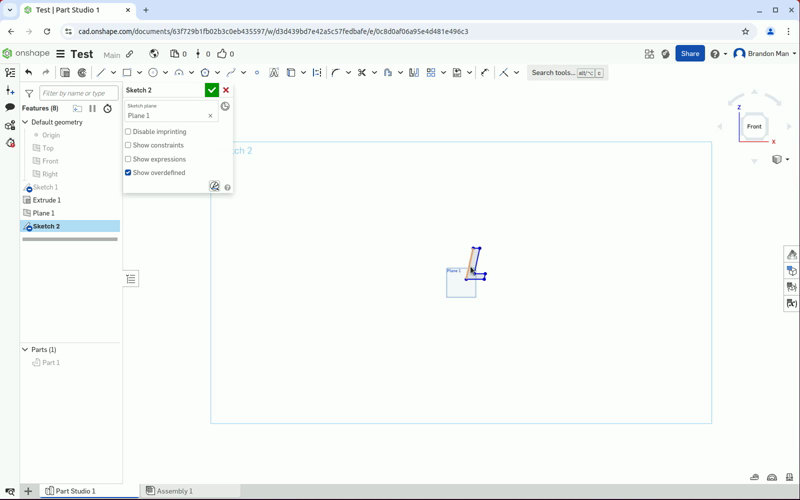
scroll(6)
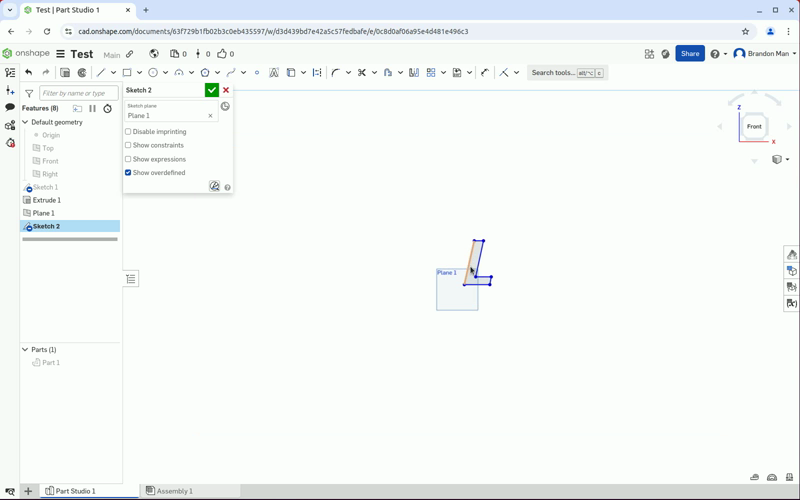
scroll(6)
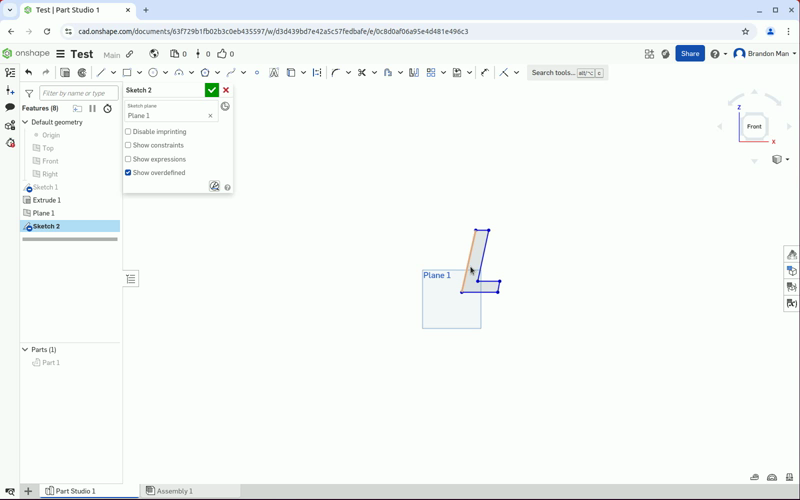
scroll(6)
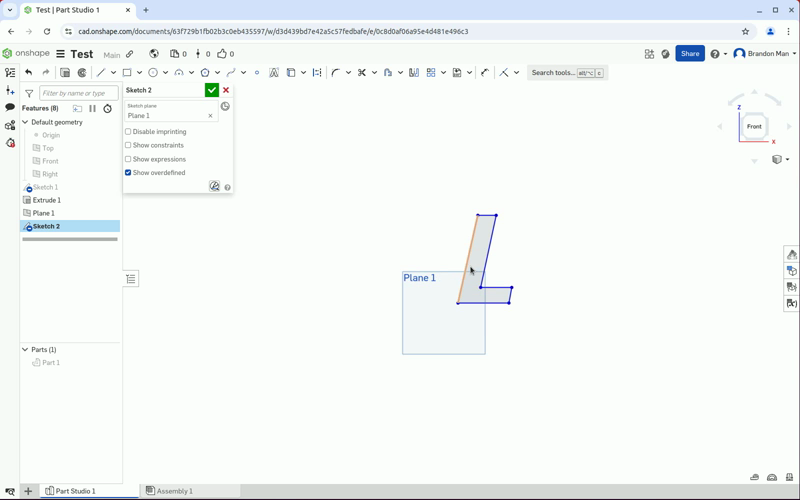
scroll(6)
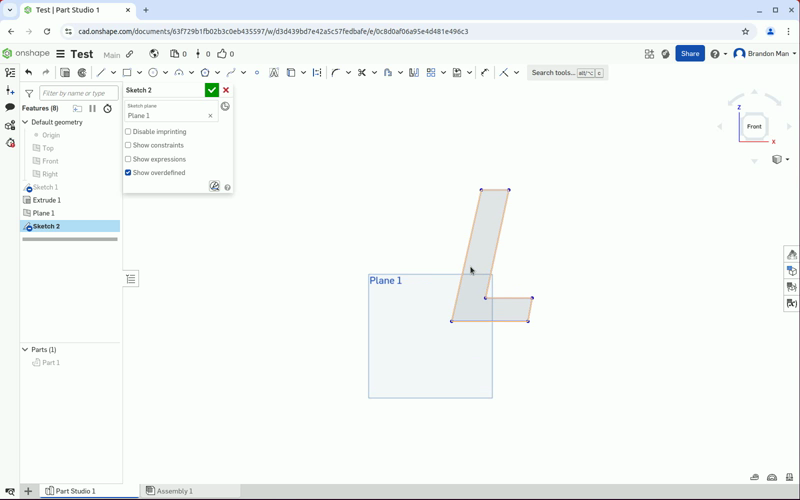
scroll(6)
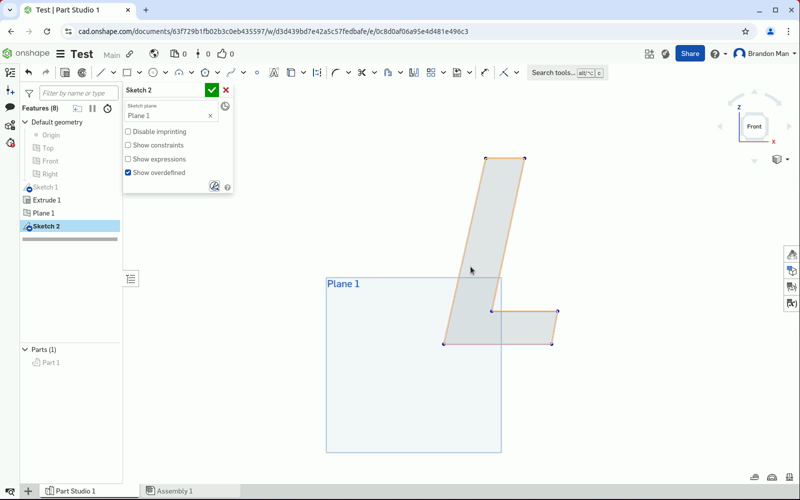
scroll(6)
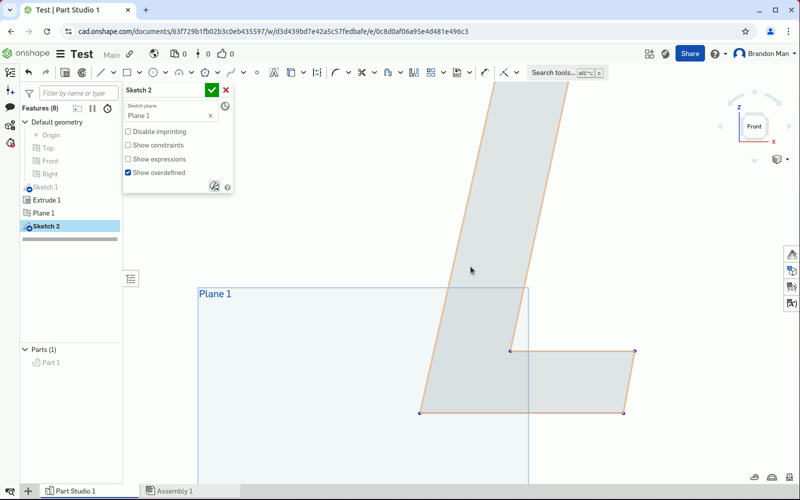
click(470, 266)
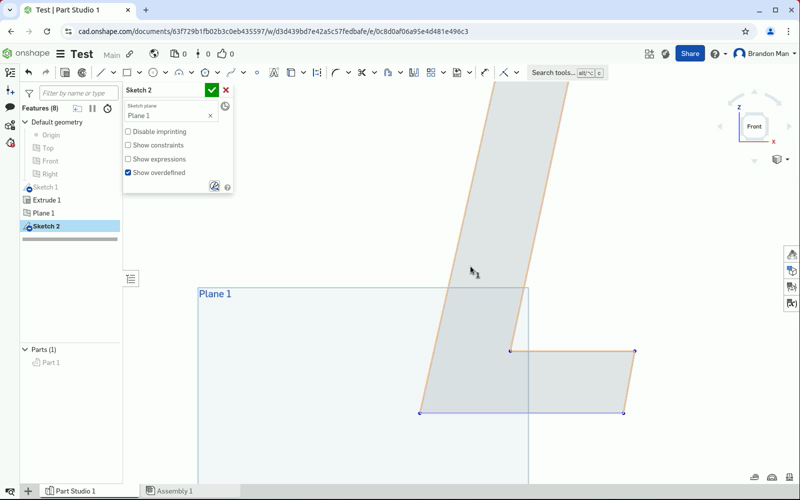
scroll(-6)
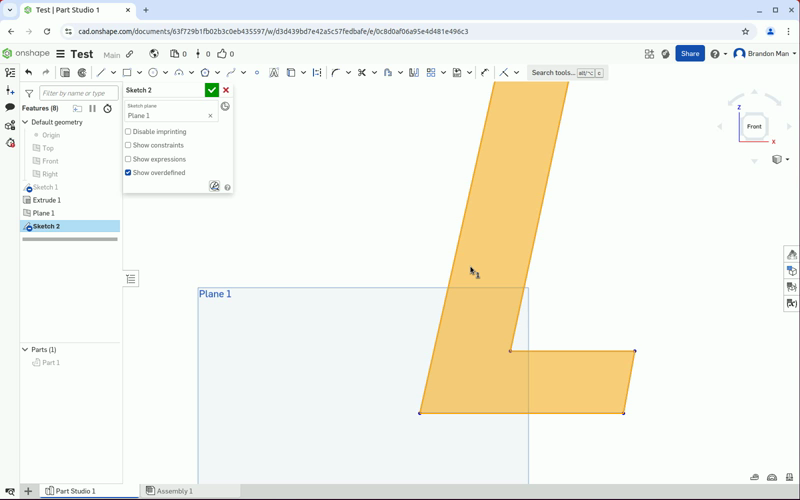
scroll(-6)
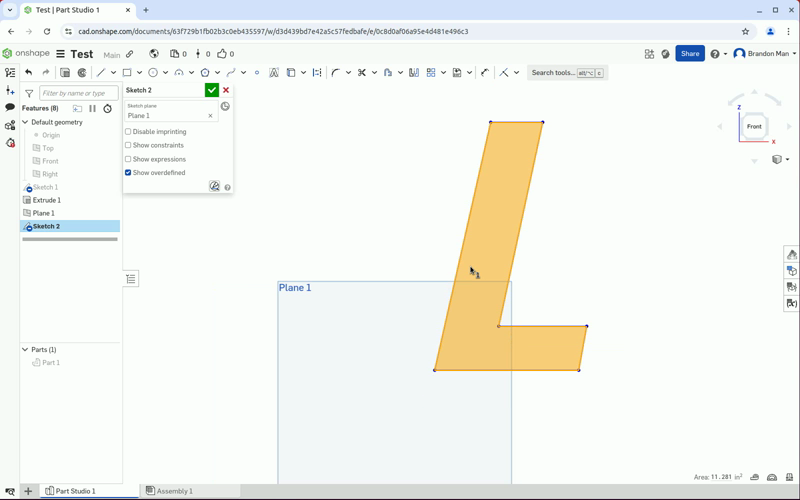
scroll(-6)
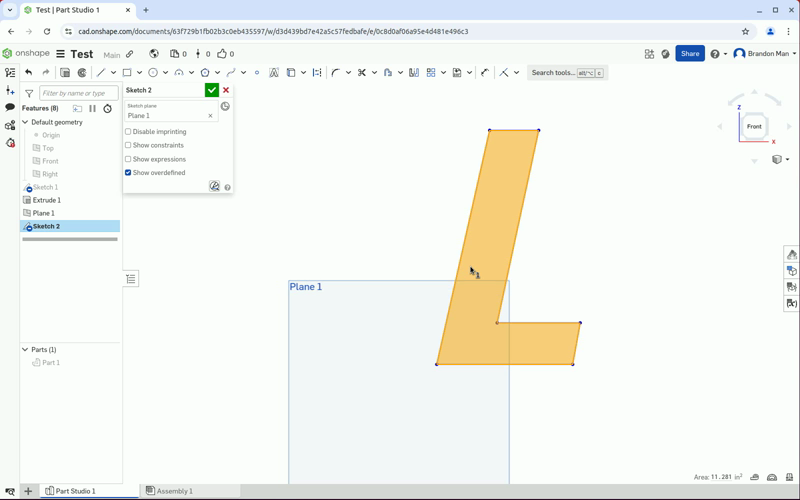
scroll(-6)
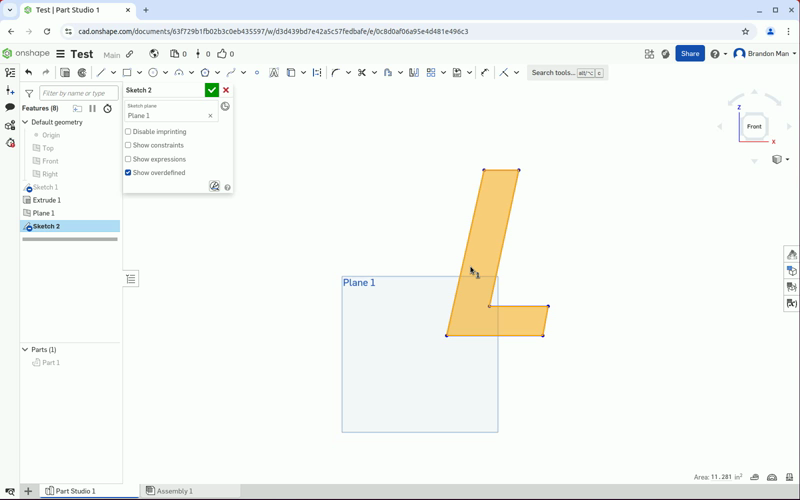
scroll(-6)
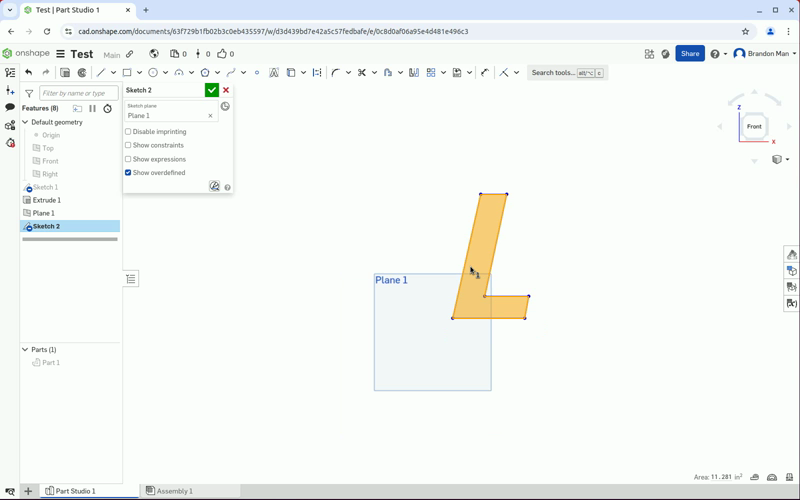
scroll(-6)
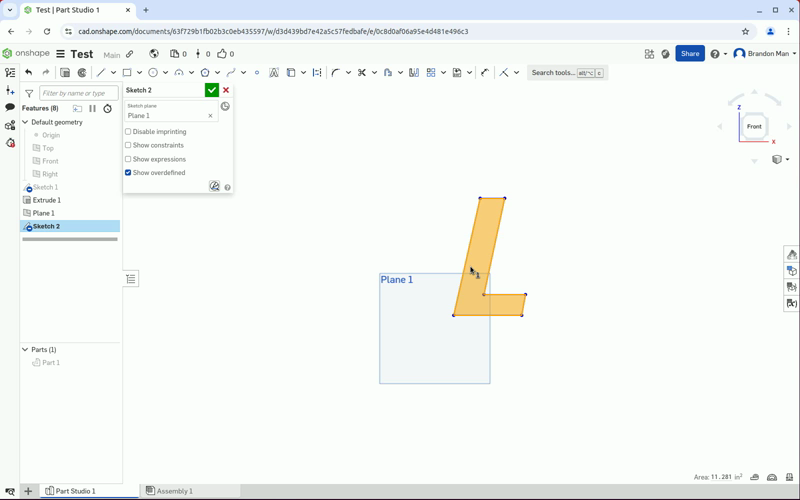
scroll(-6)
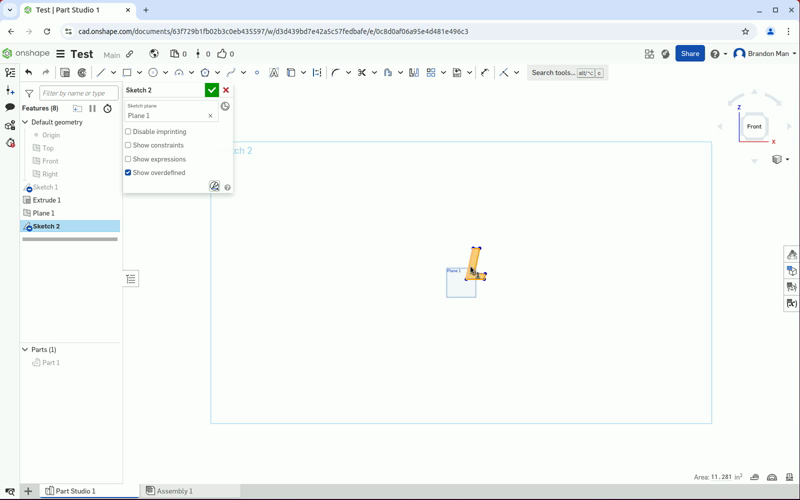
mouse_move(73, 352)
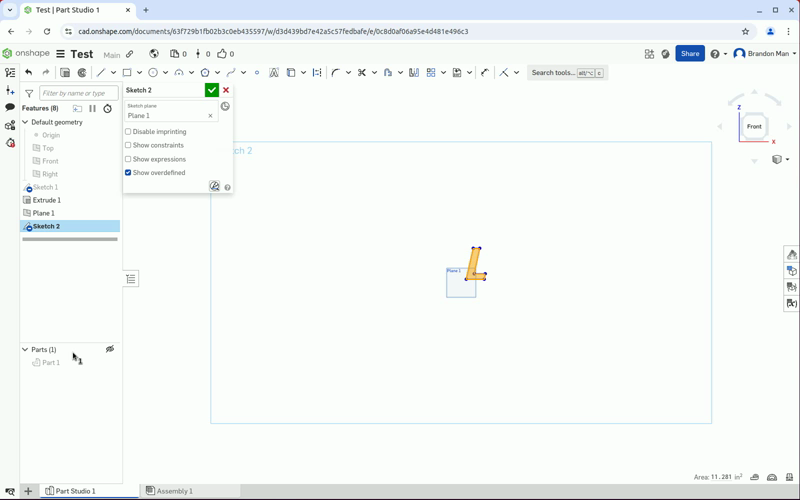
key(shift+y)
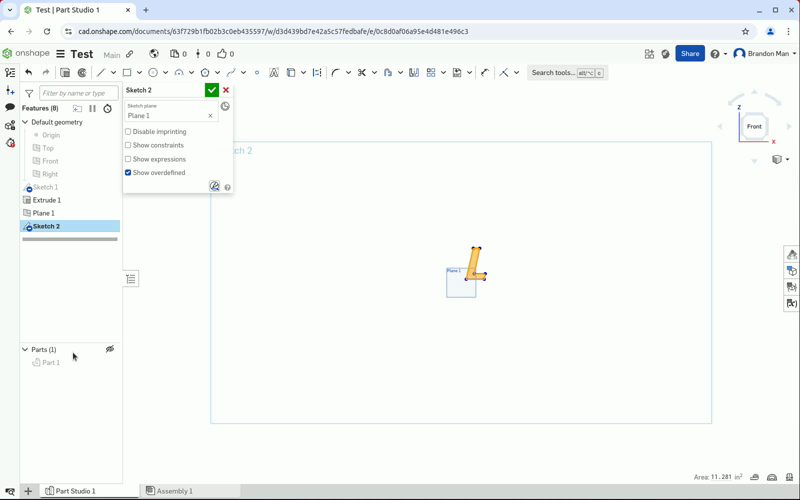
key(shift+e)
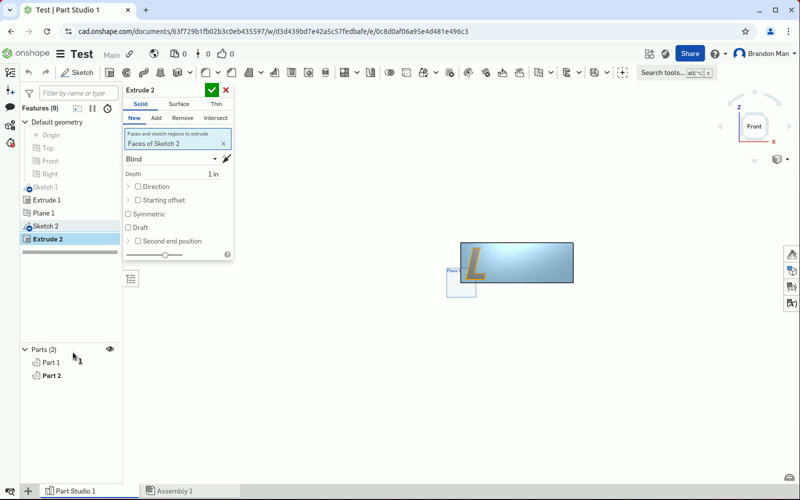
mouse_move(143, 106)
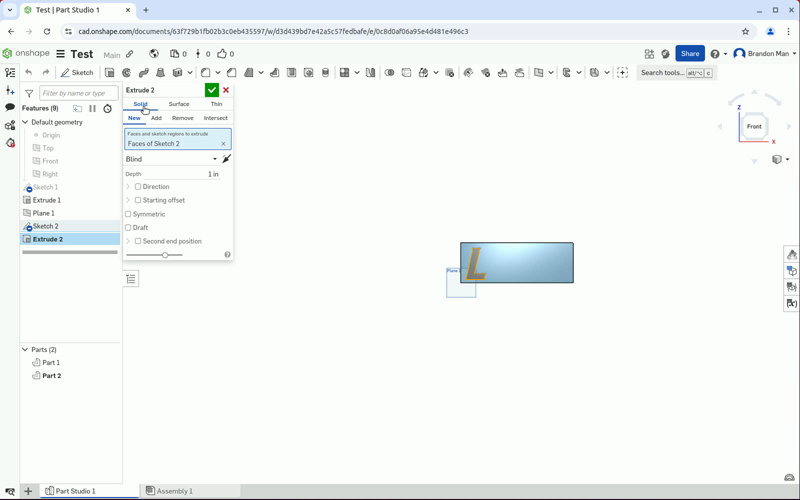
click(143, 106)
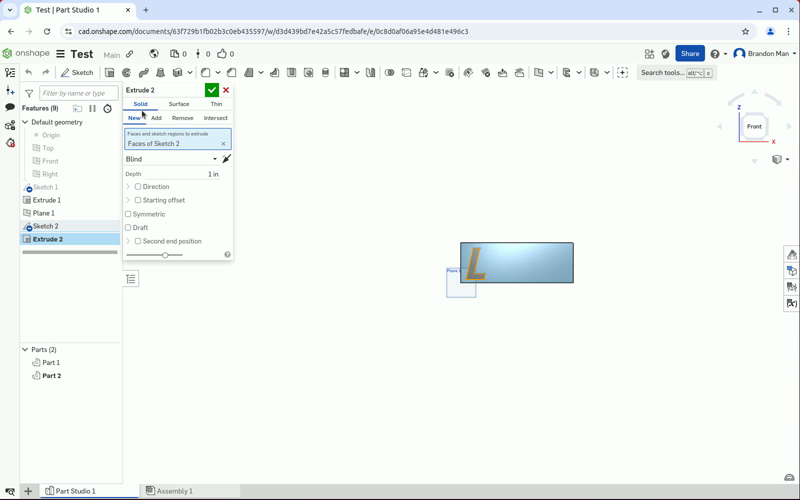
mouse_move(137, 120)
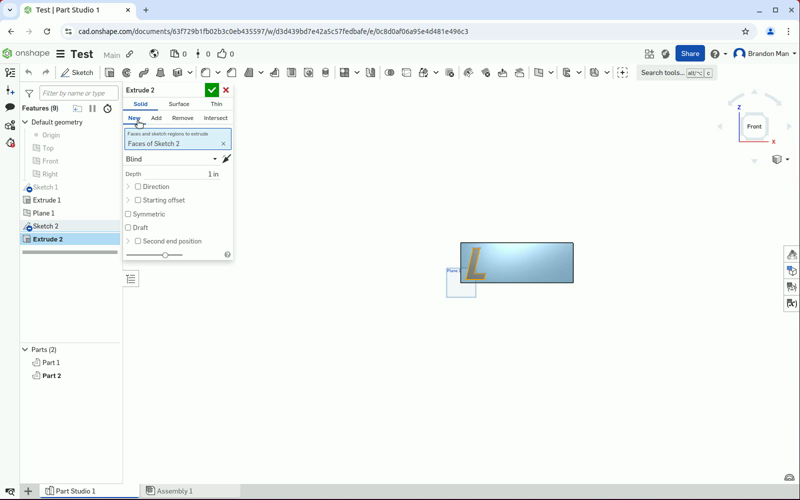
click(137, 120)
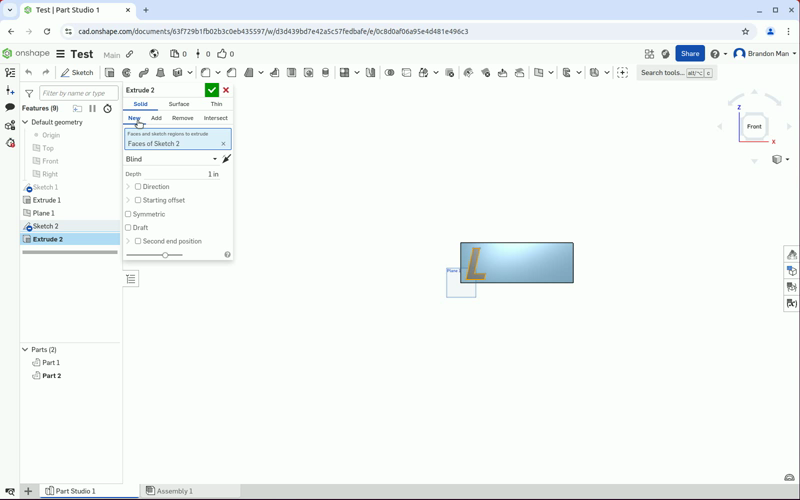
key(tab, 4)
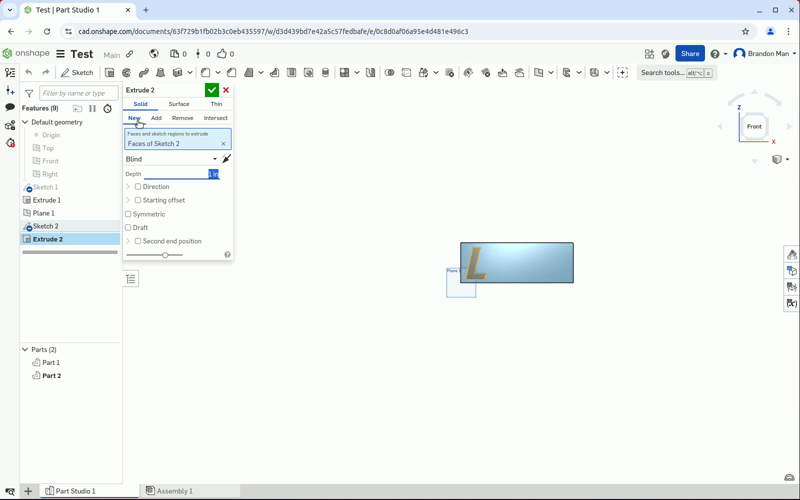
text(0.481)
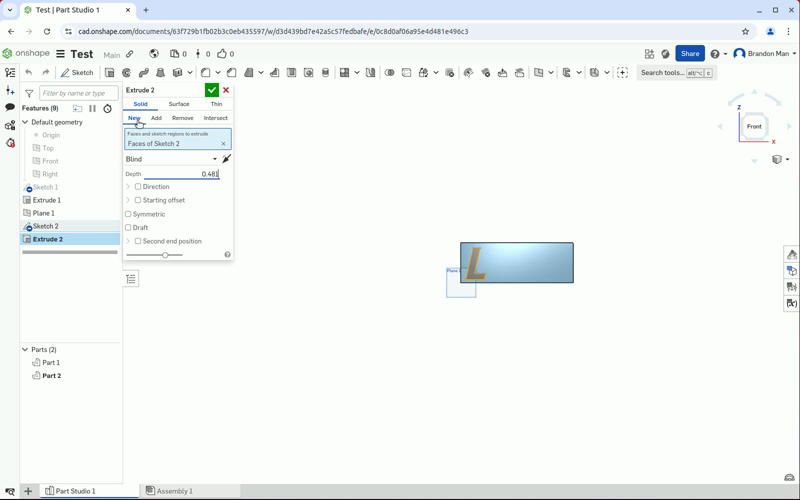
key(enter)
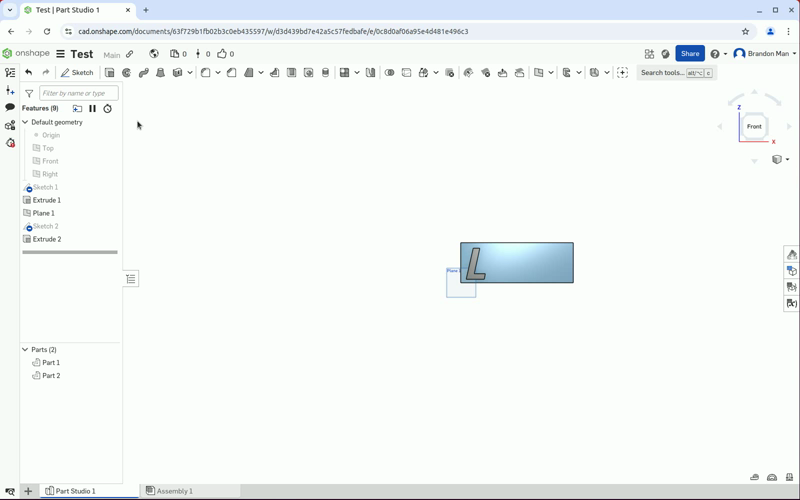
key(shift+h)
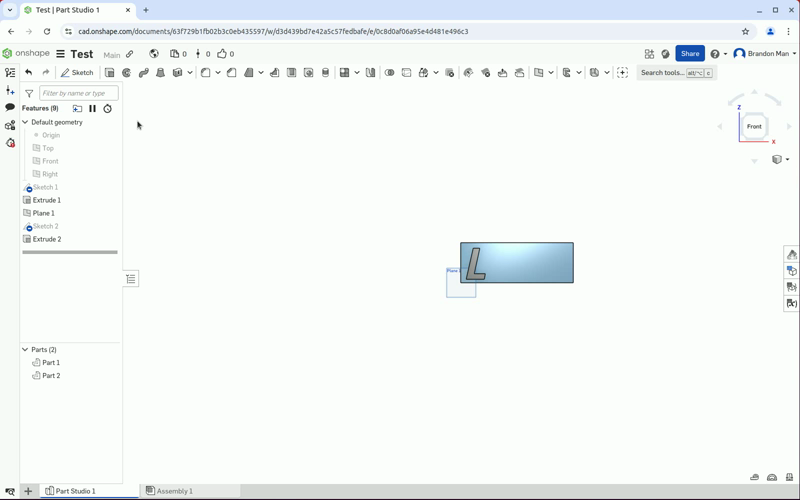
key(shift+h)
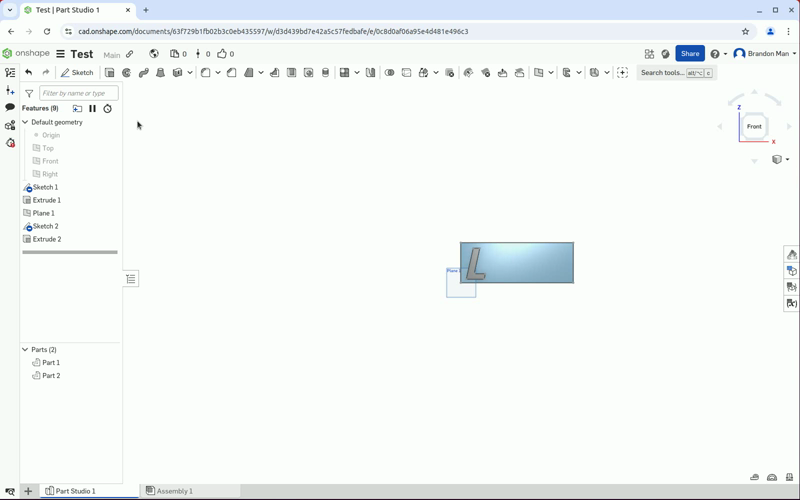
key(shift+7)
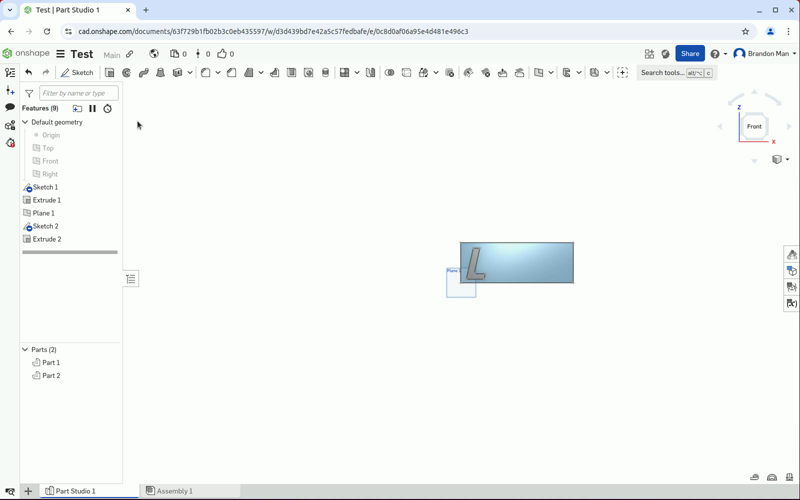
key(left, 2)
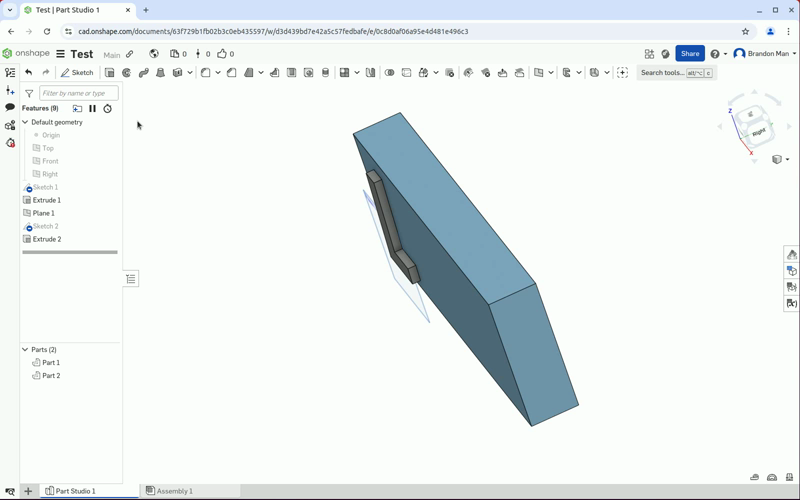
key(down, 2)
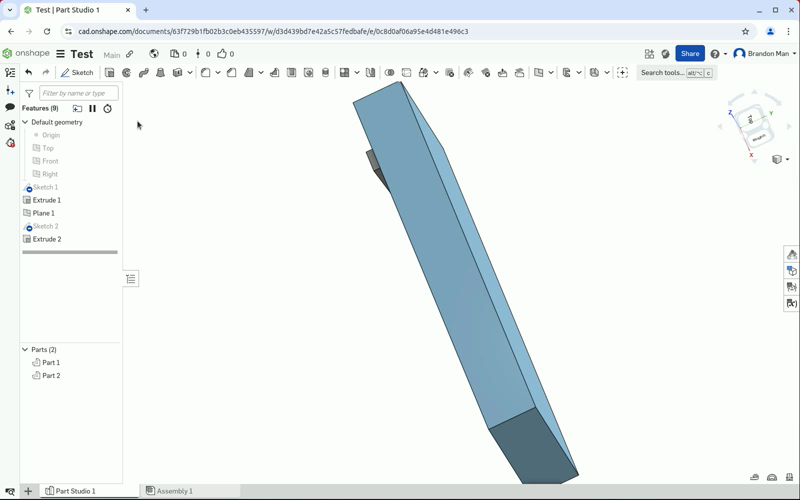
key(up, 2)
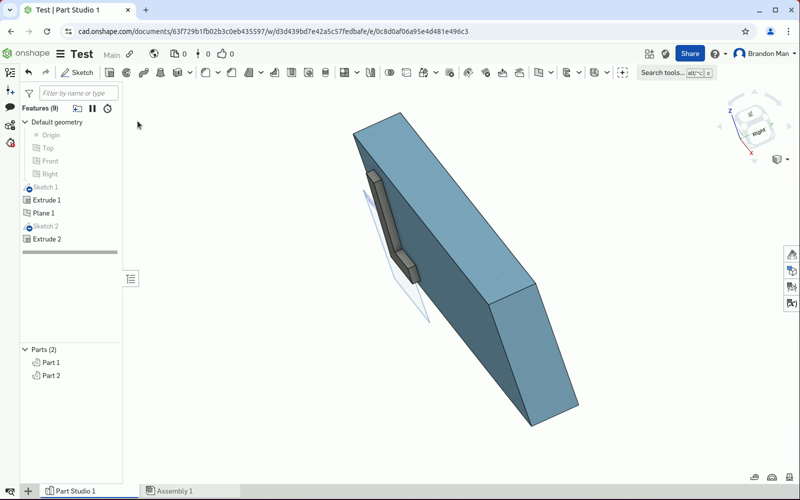
key(right, 2)
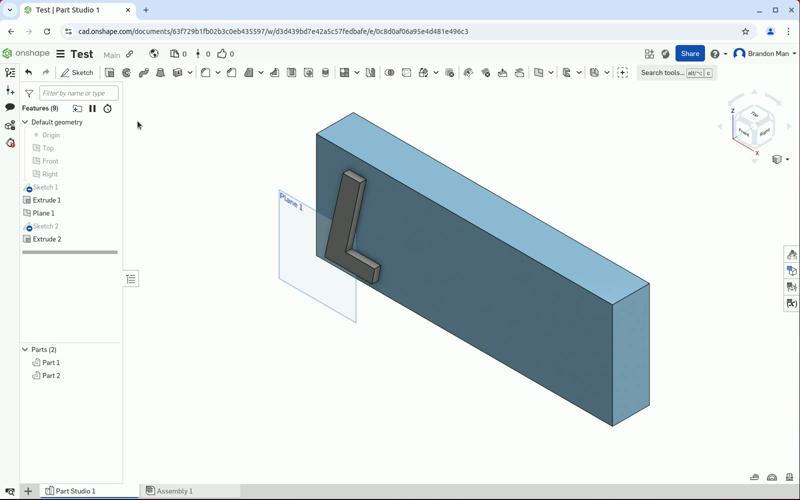
mouse_move(73, 189)
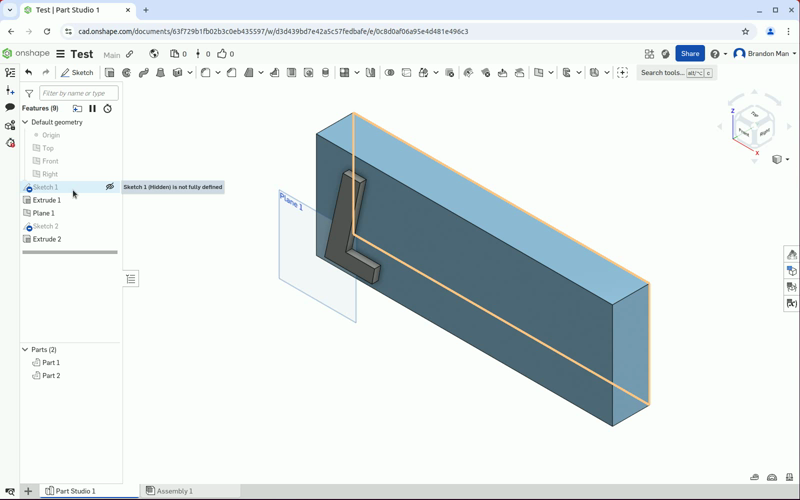
click(73, 189)